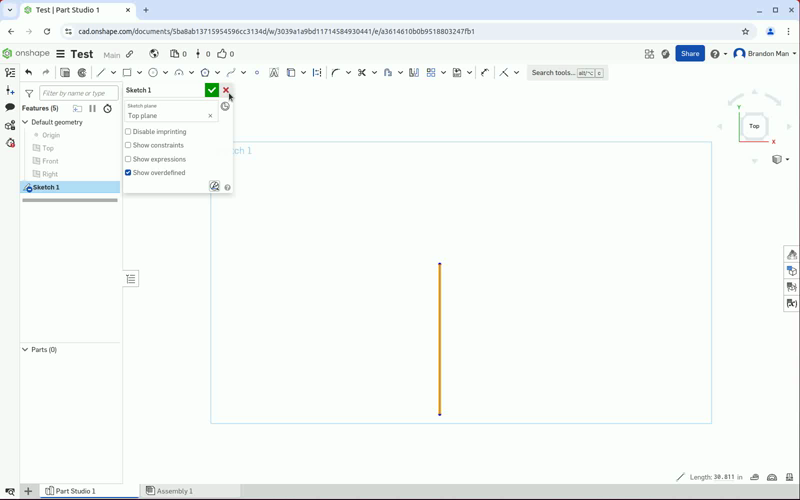
key(shift+h)
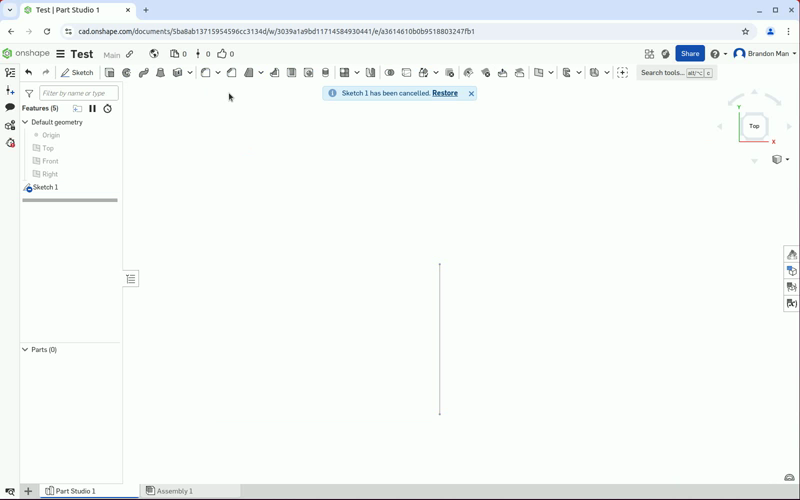
key(shift+s)
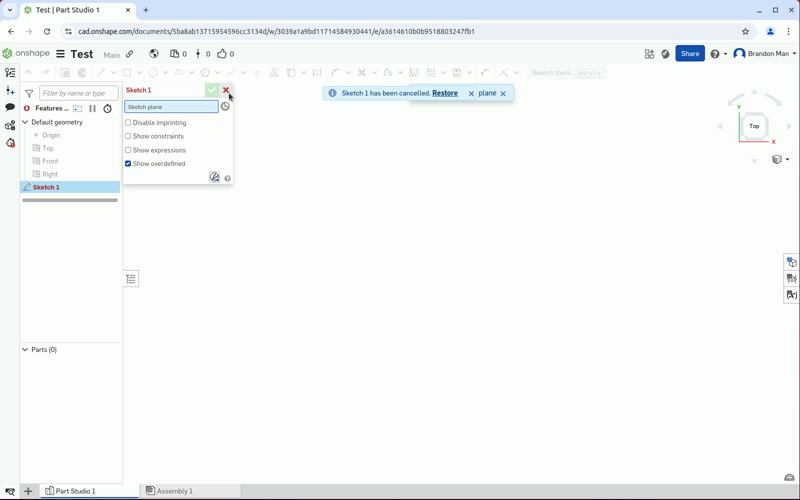
mouse_move(73, 150)
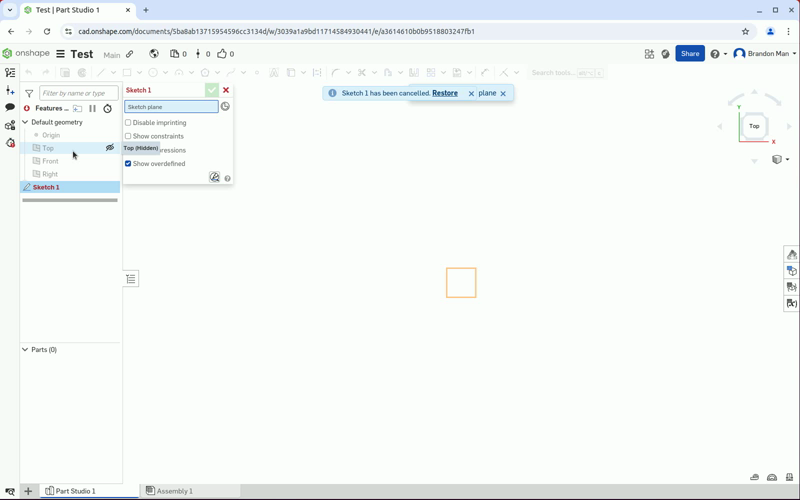
click(73, 150)
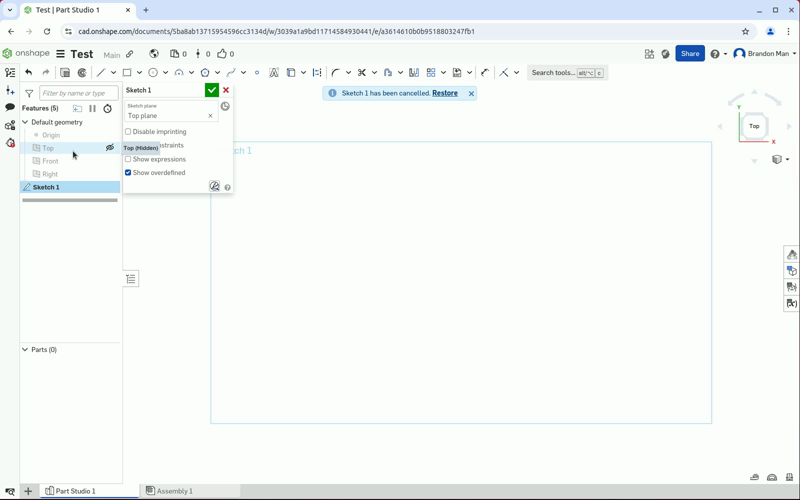
mouse_move(73, 352)
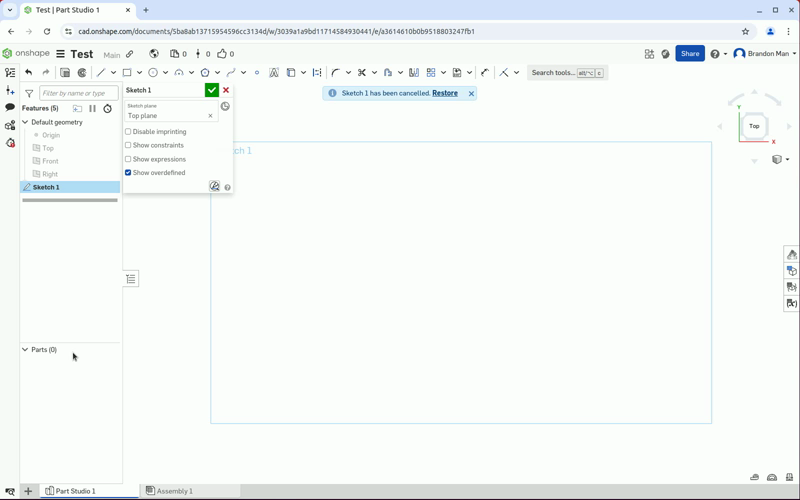
key(y)
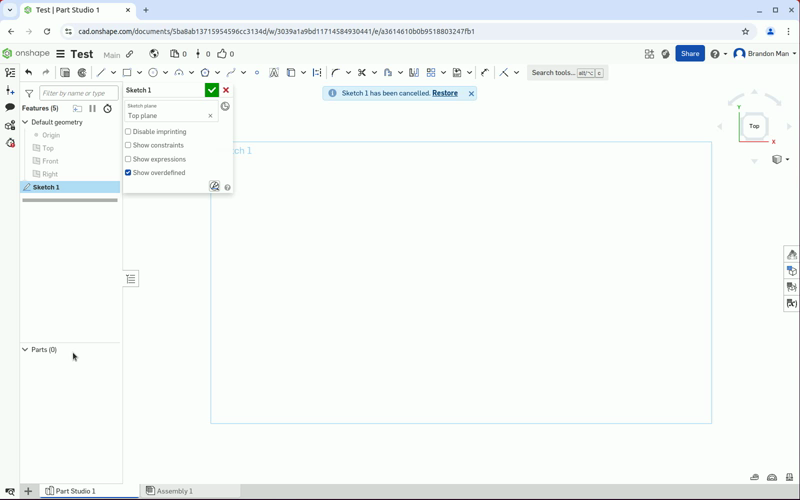
key(c)
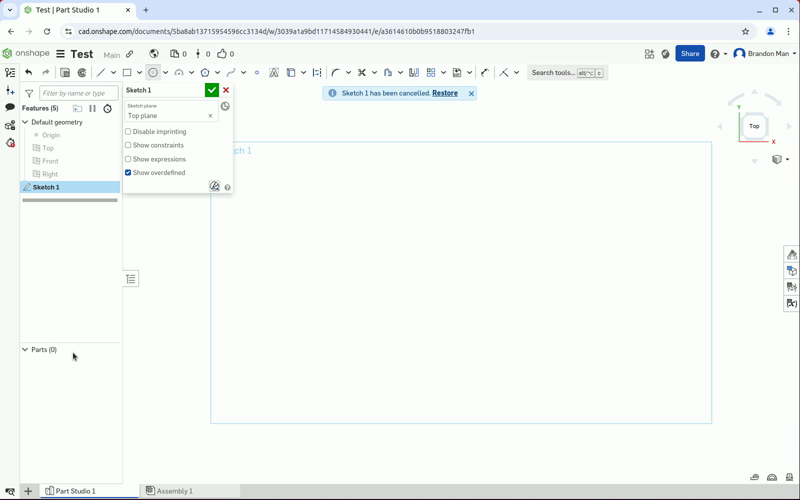
key_down(shift)
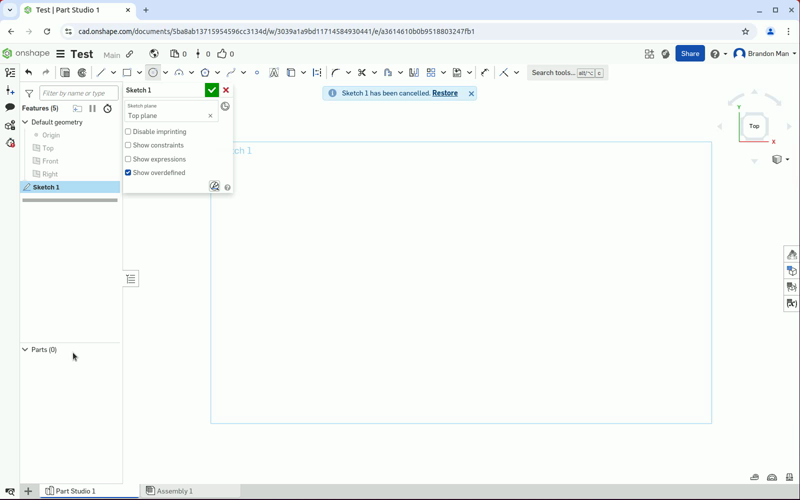
mouse_move(386, 282)
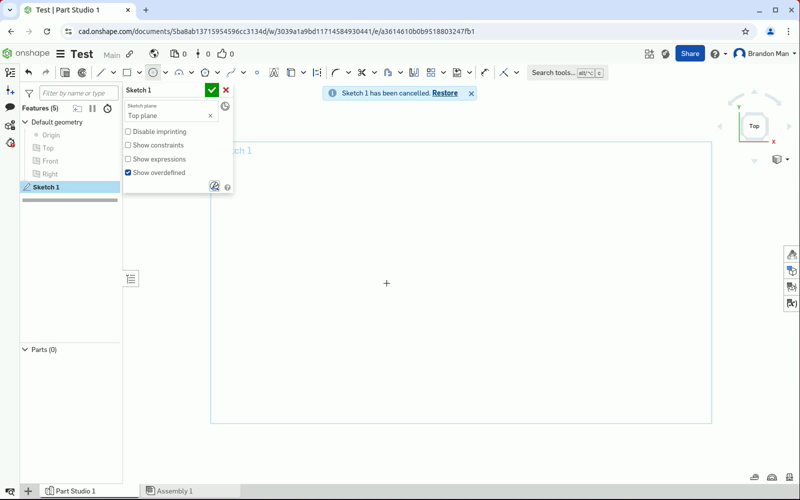
click(386, 282)
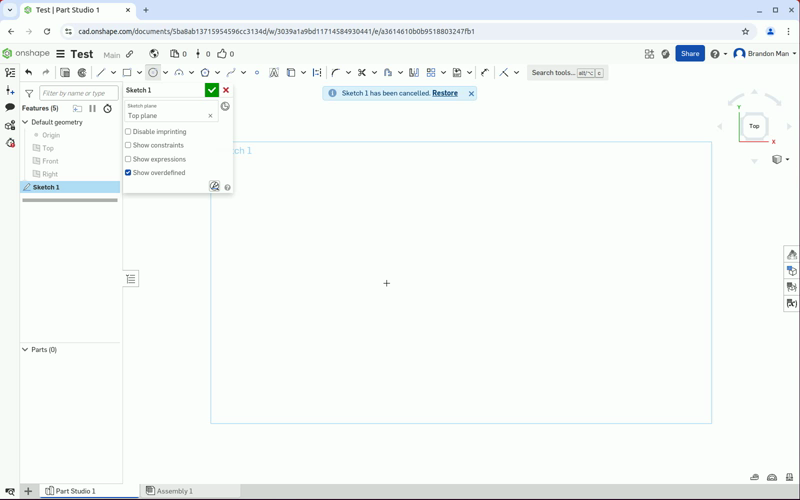
key_up(shift)
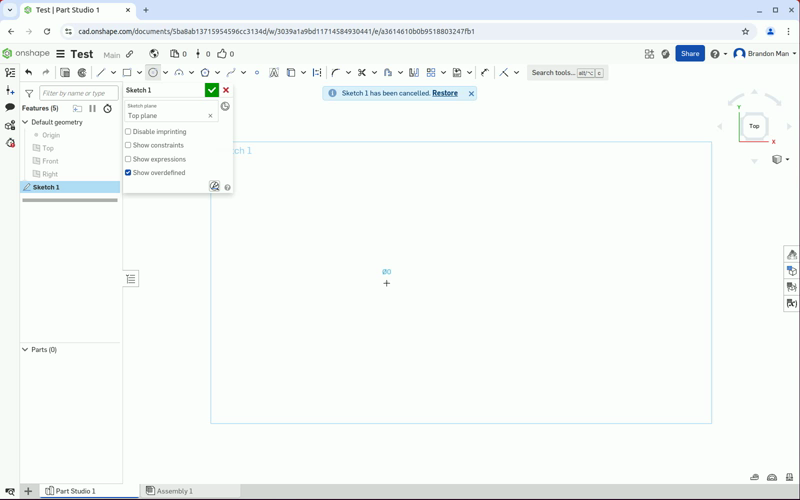
mouse_move(425, 282)
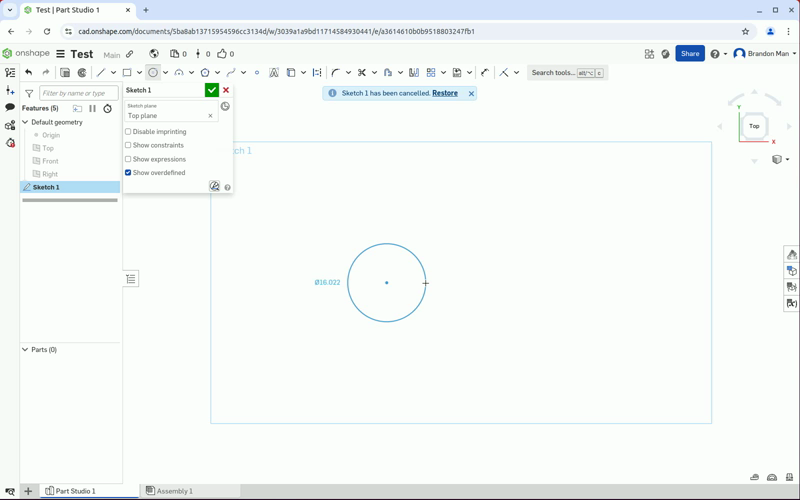
click(425, 282)
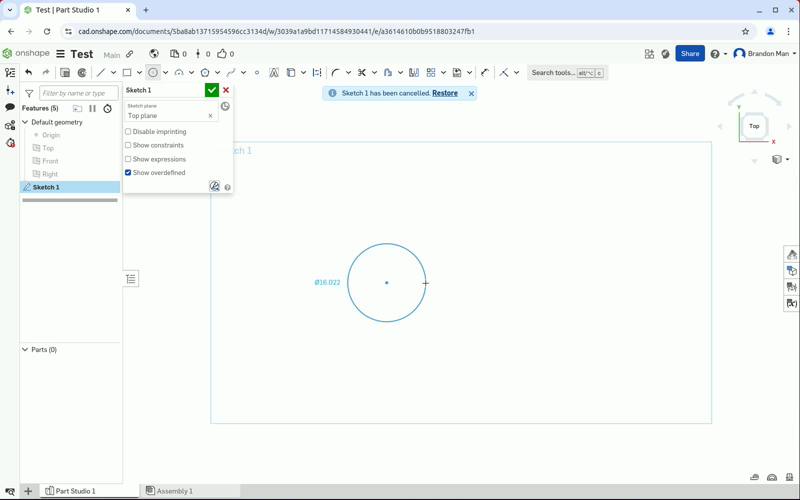
key(esc)
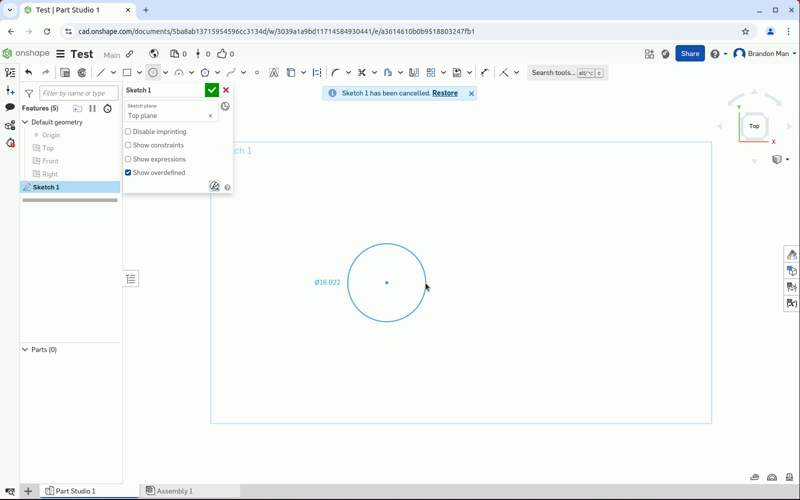
key(c)
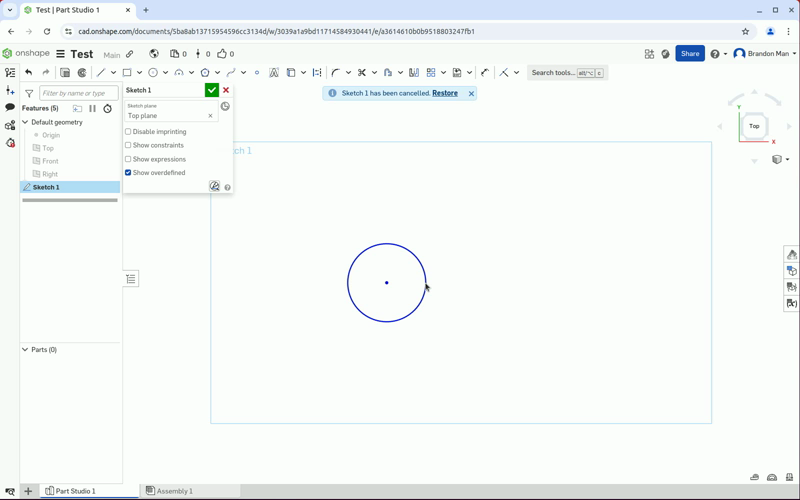
key_down(shift)
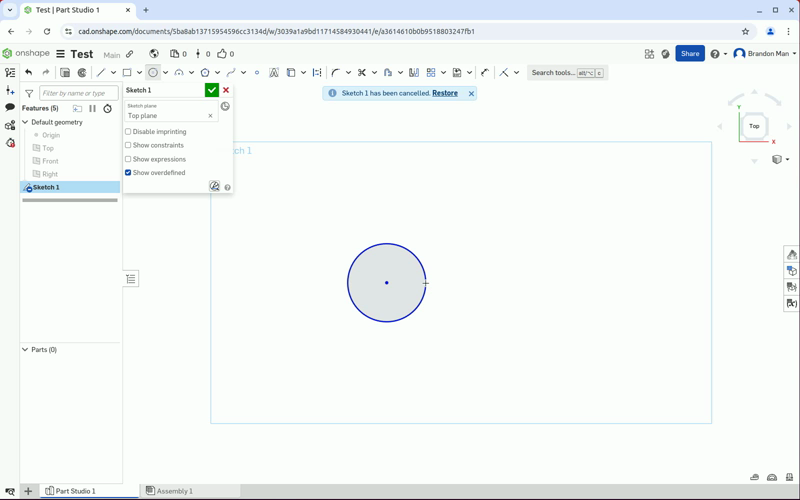
mouse_move(386, 282)
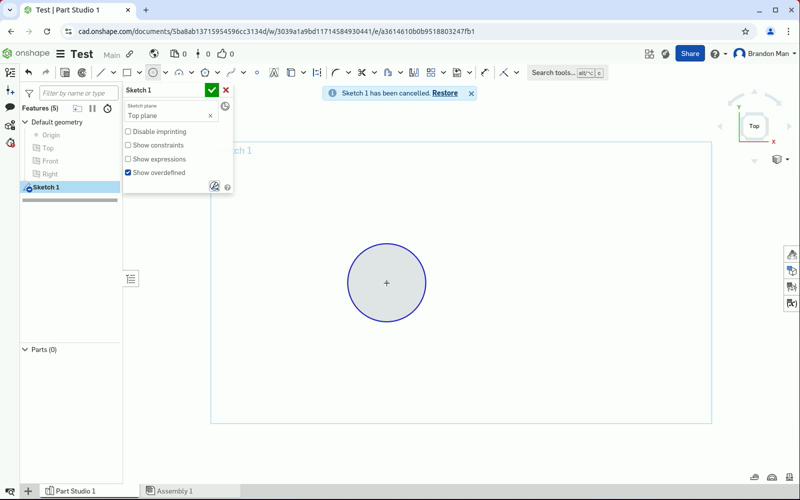
click(386, 282)
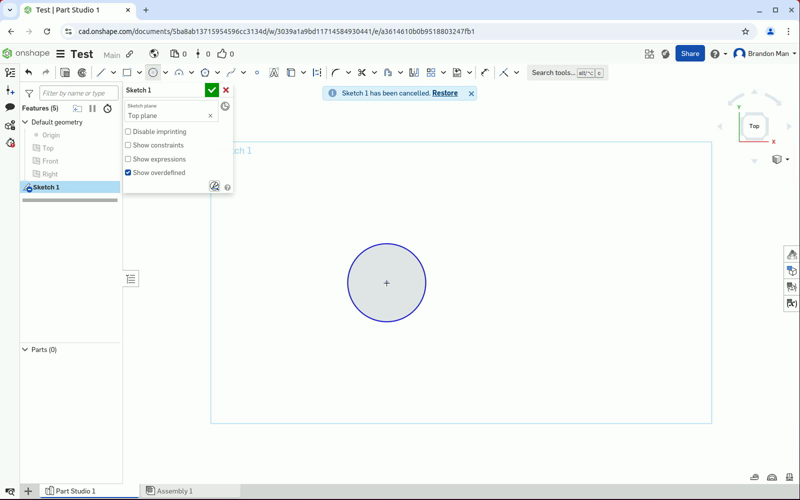
key_up(shift)
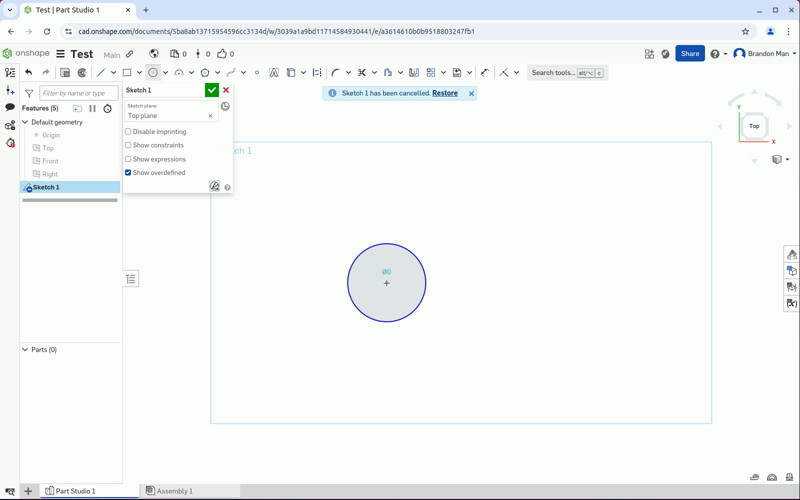
mouse_move(410, 282)
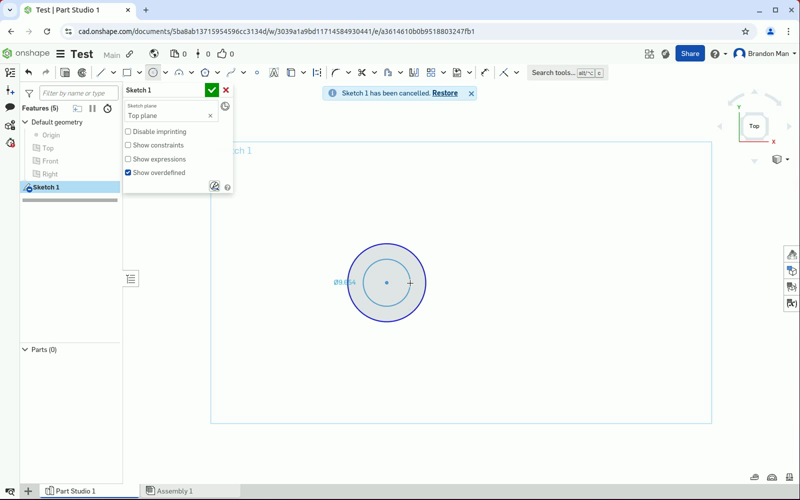
click(410, 282)
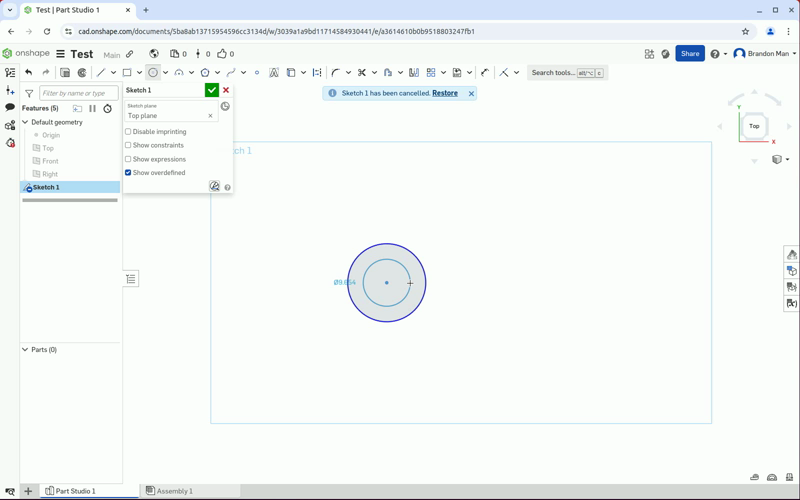
key(esc)
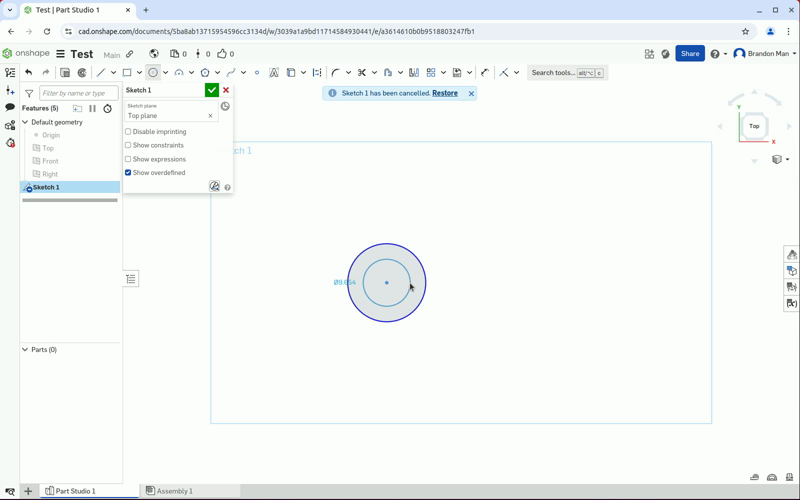
mouse_move(392, 318)
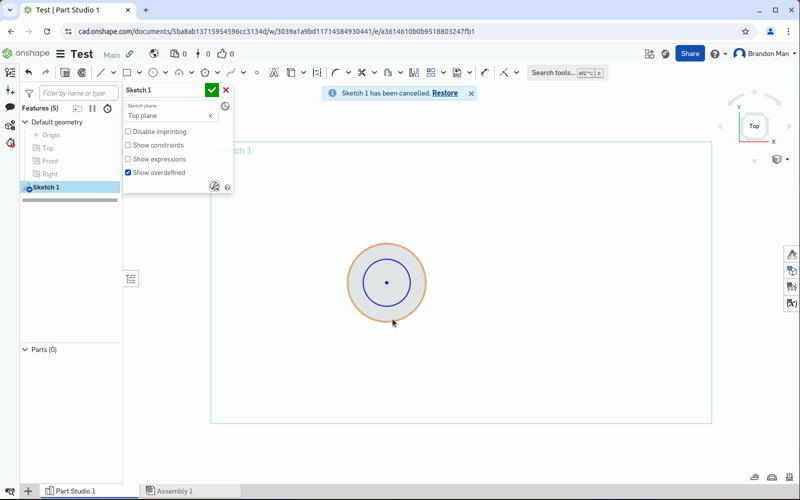
click(392, 318)
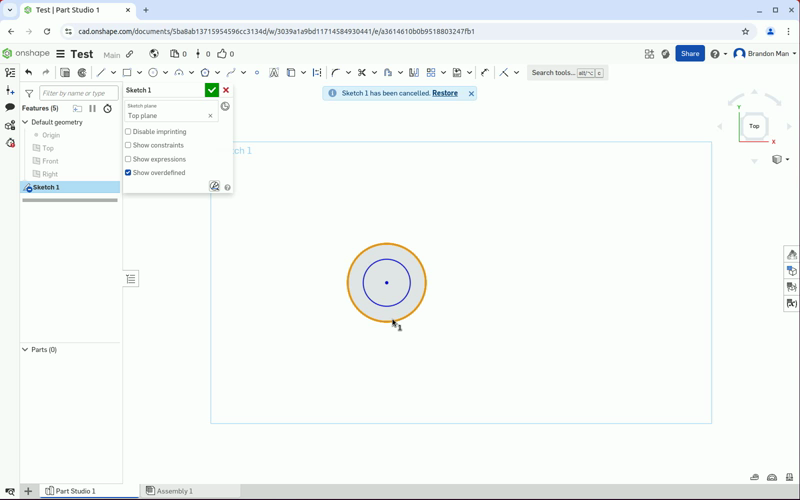
mouse_move(73, 352)
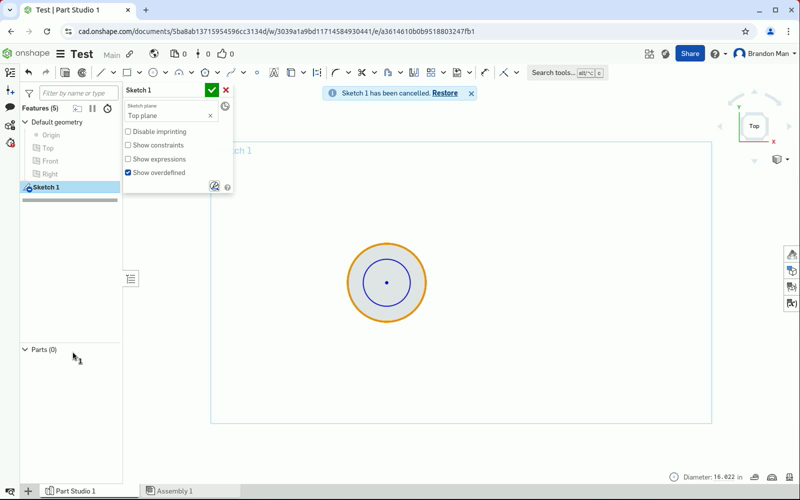
key(shift+y)
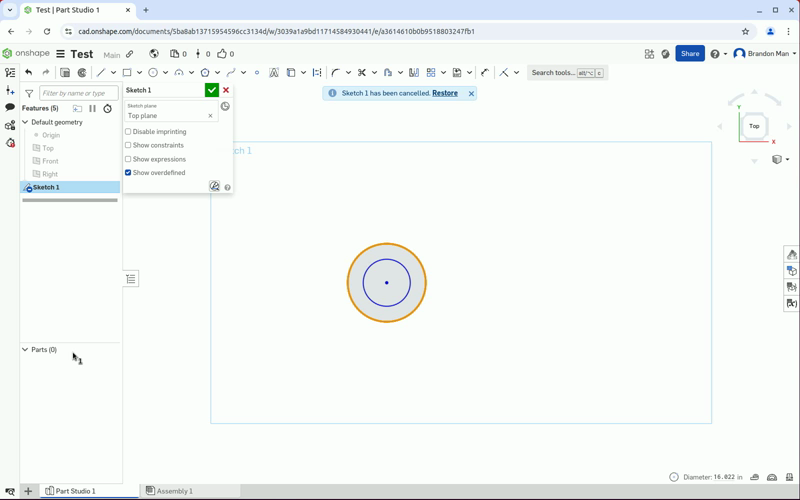
key(shift+e)
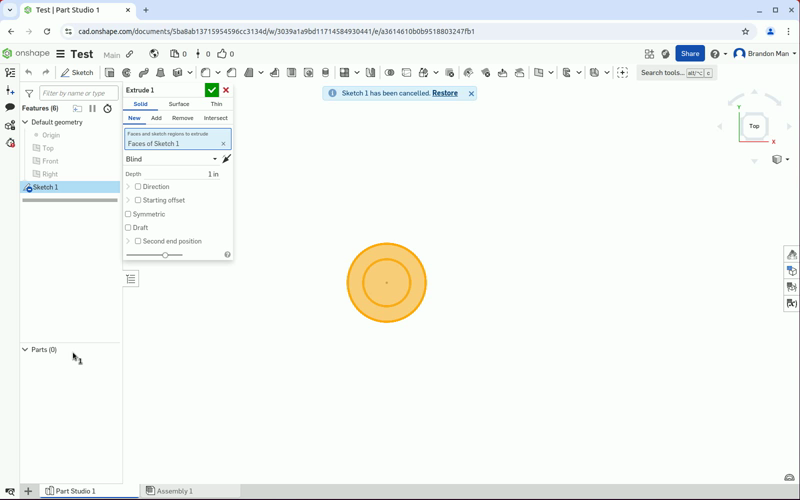
mouse_move(143, 106)
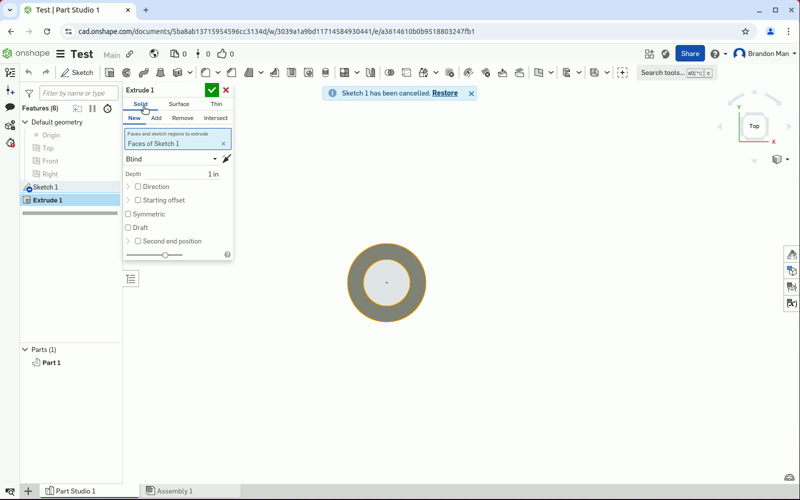
click(143, 106)
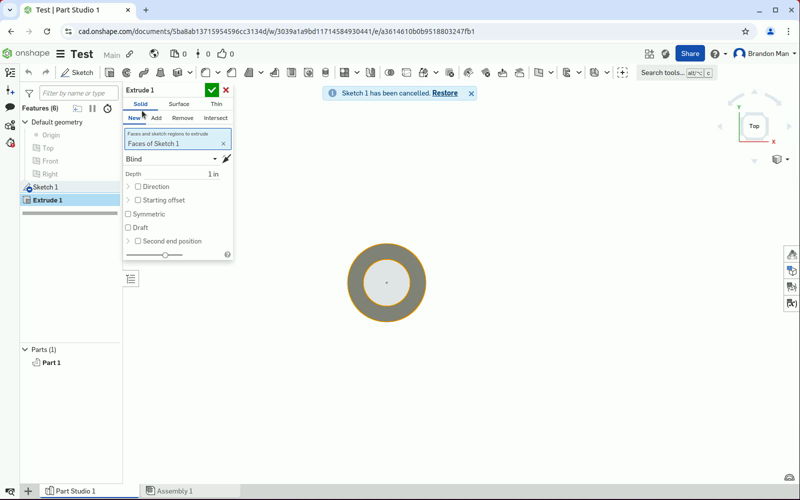
mouse_move(137, 120)
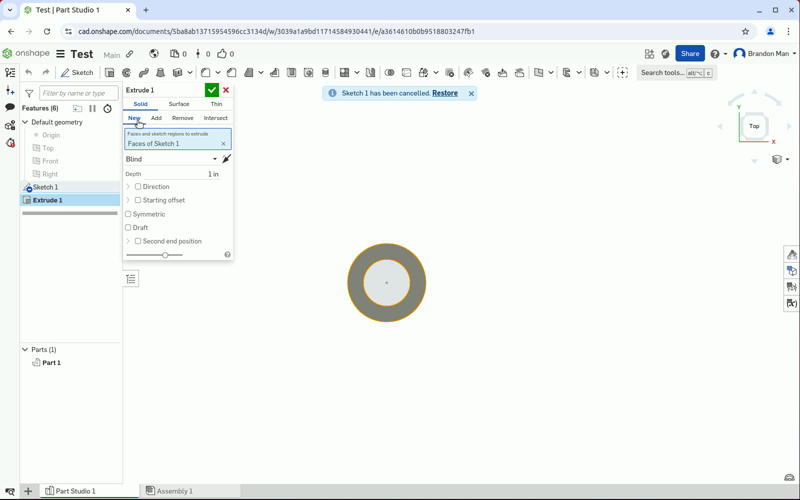
click(137, 120)
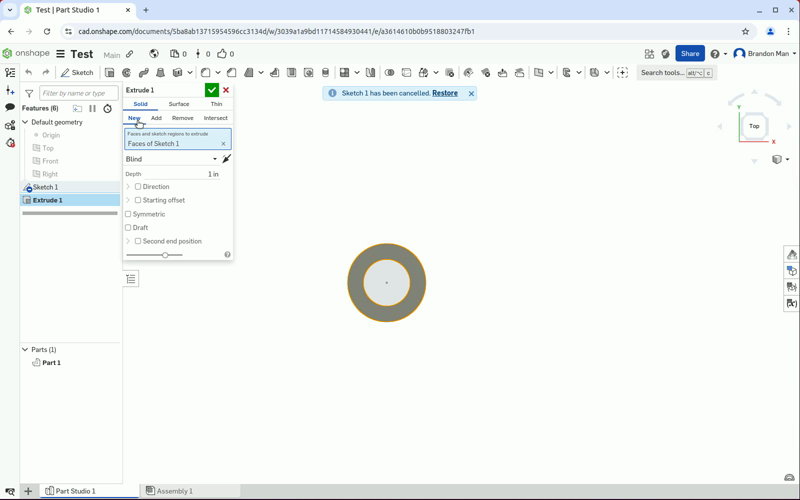
key(tab, 4)
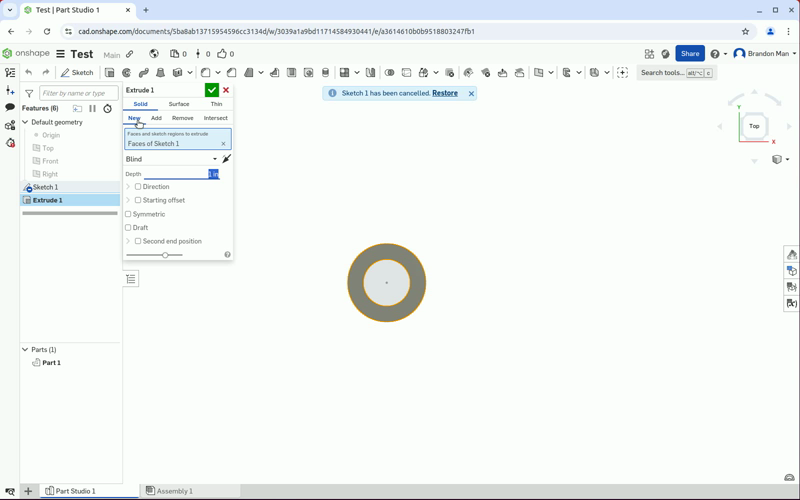
text(13.48)
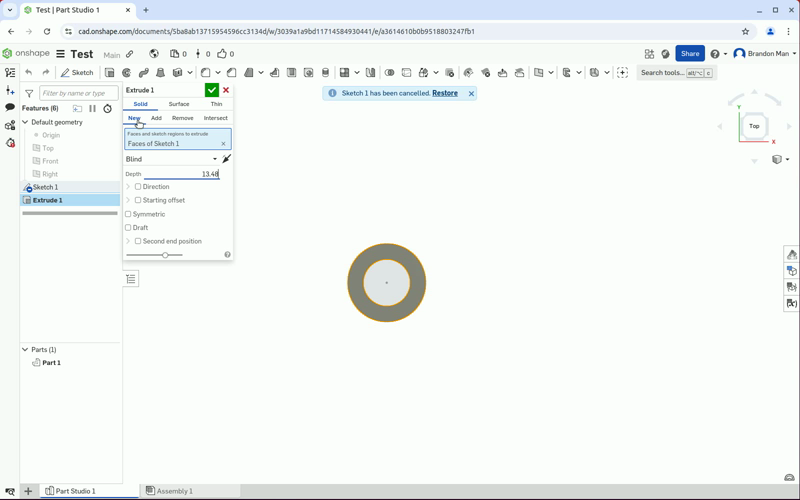
key(enter)
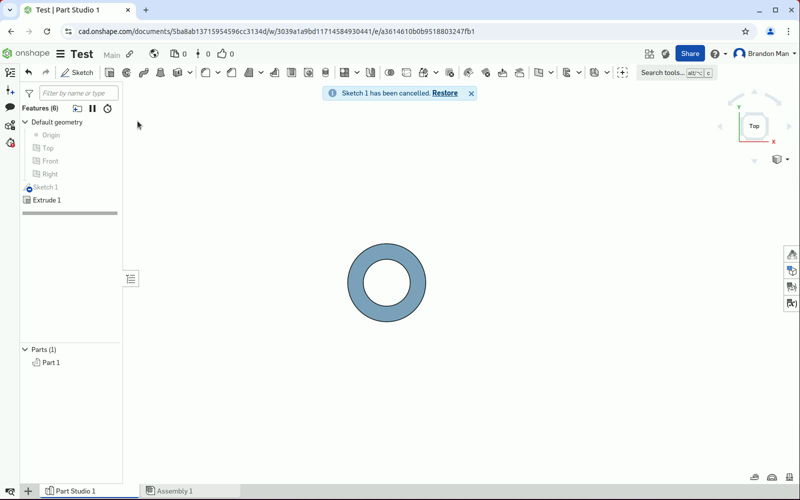
key(shift+h)
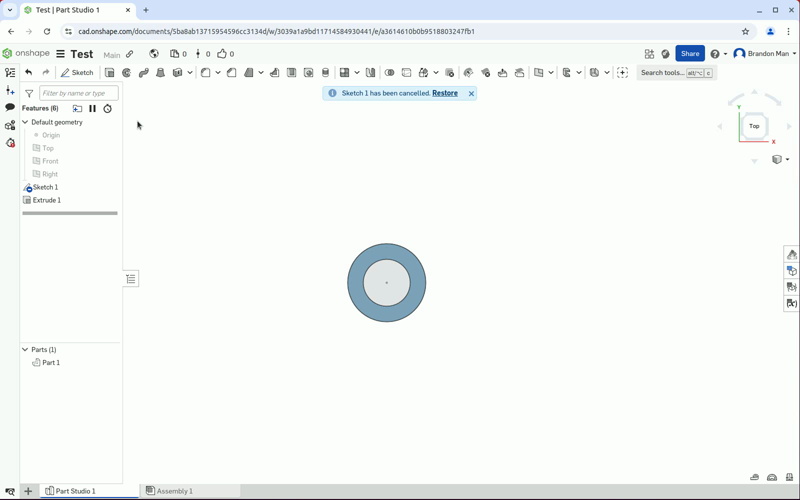
key(shift+h)
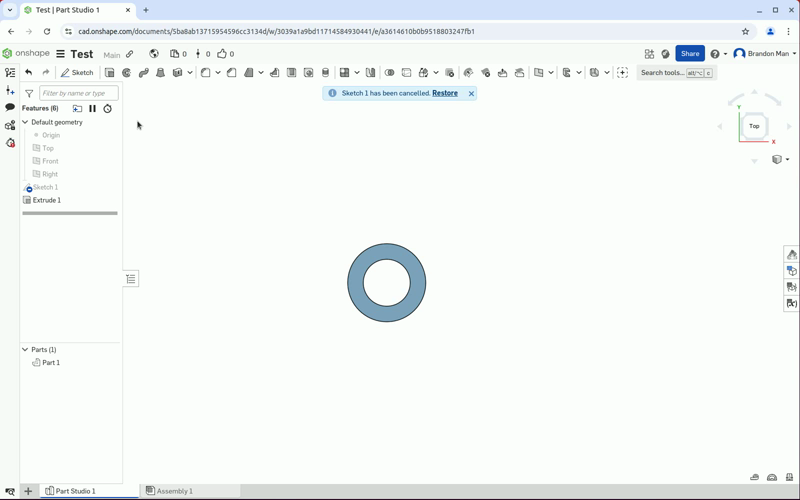
mouse_move(73, 189)
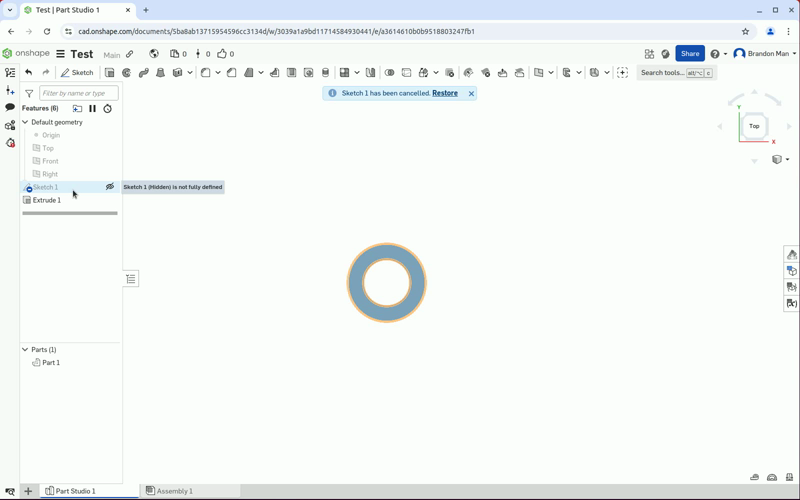
click(73, 189)
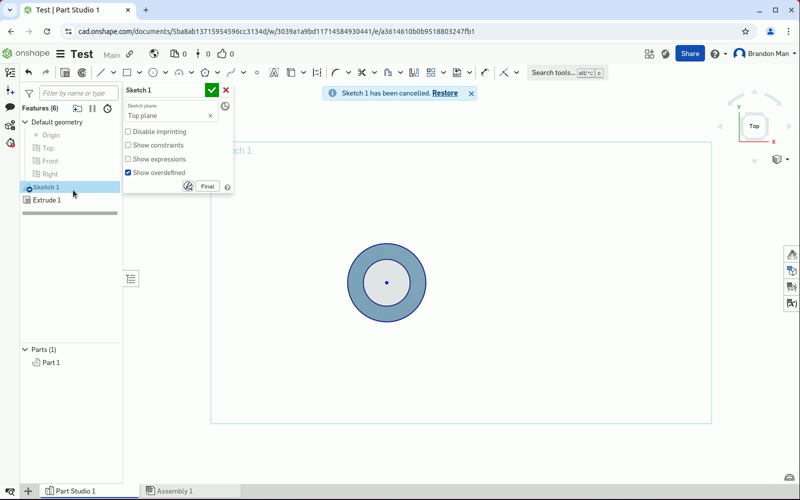
mouse_move(229, 92)
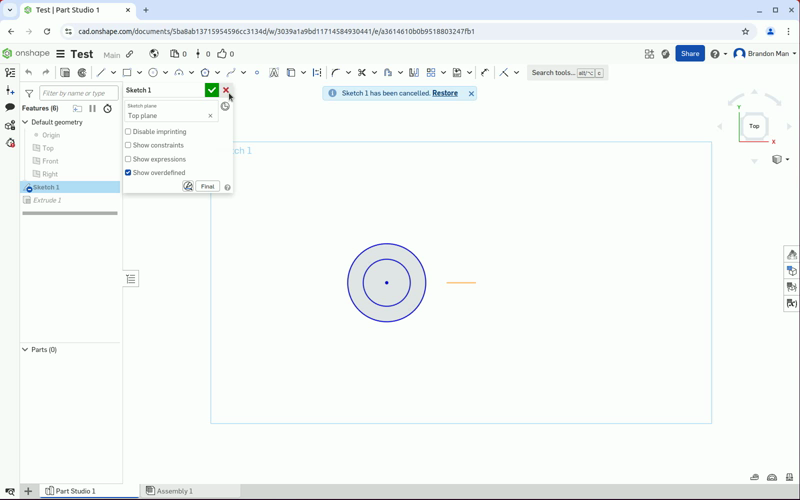
click(229, 92)
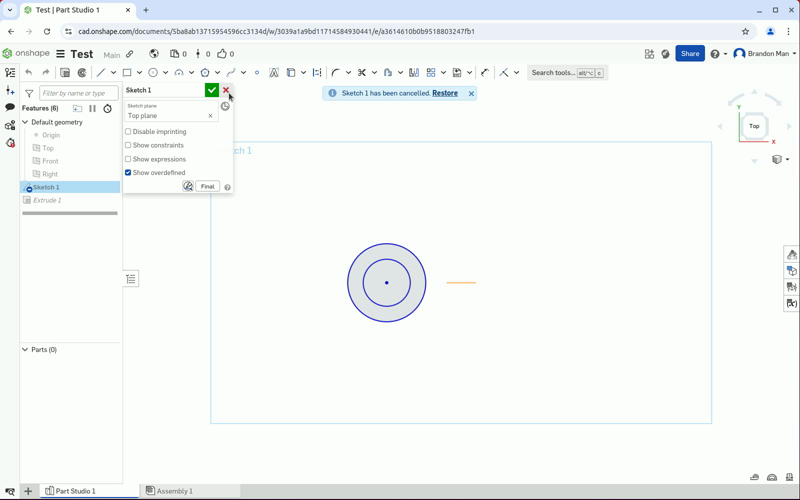
key(shift+s)
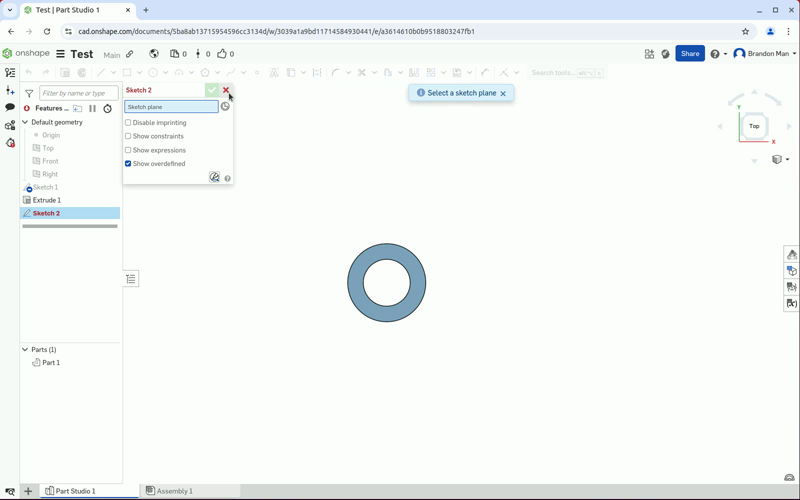
mouse_move(73, 150)
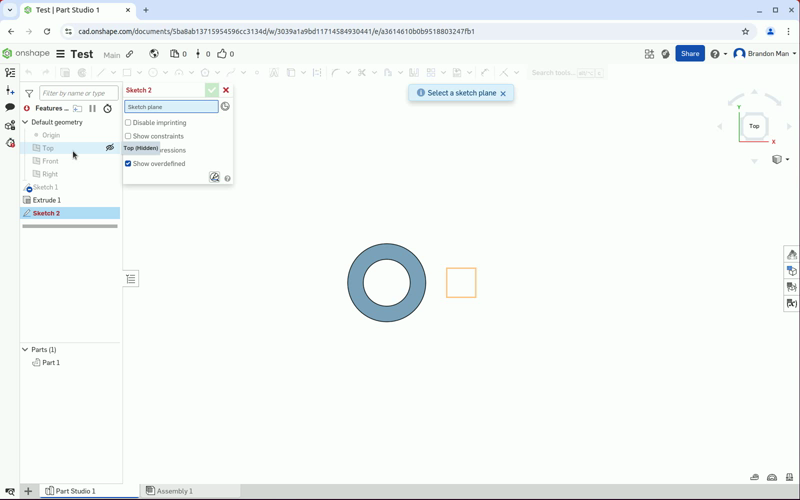
click(73, 150)
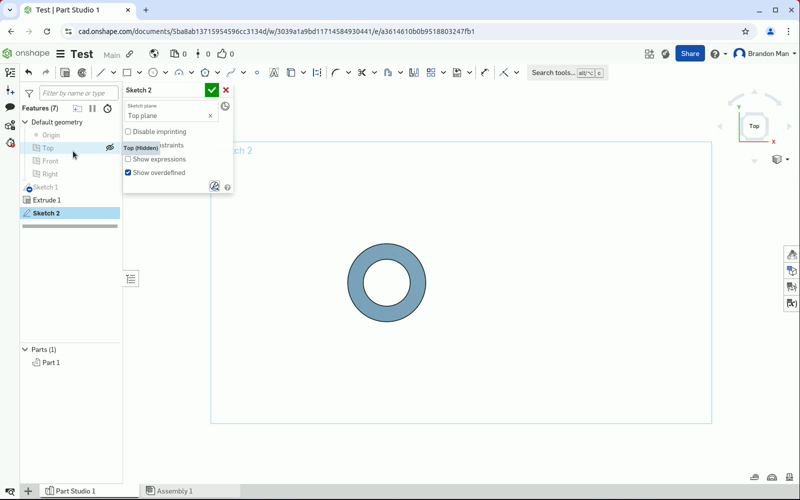
mouse_move(73, 352)
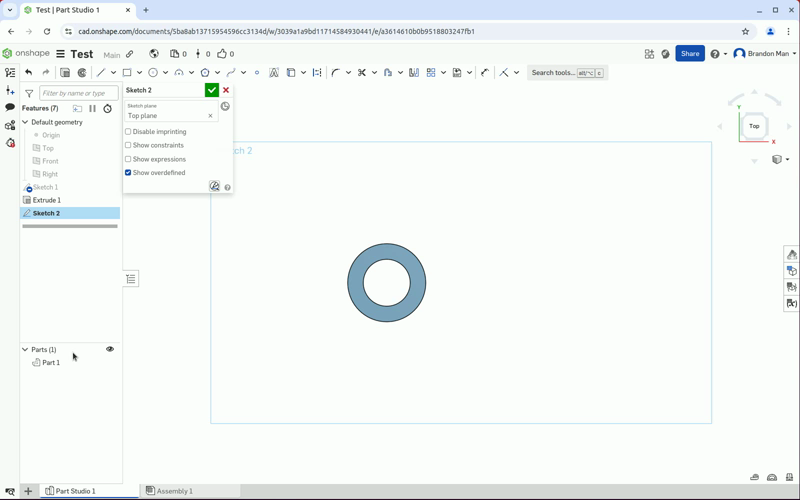
key(y)
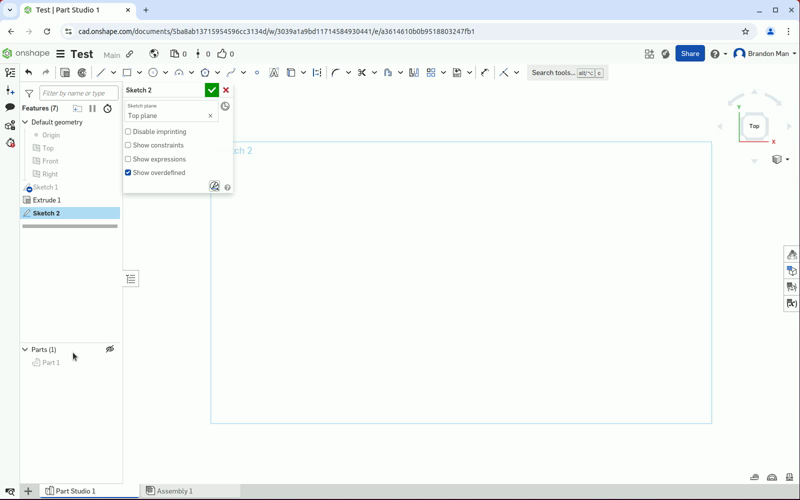
key(c)
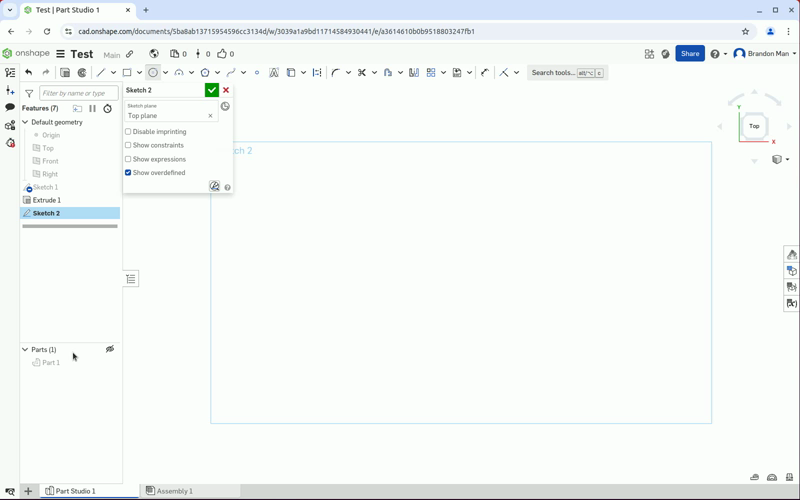
key_down(shift)
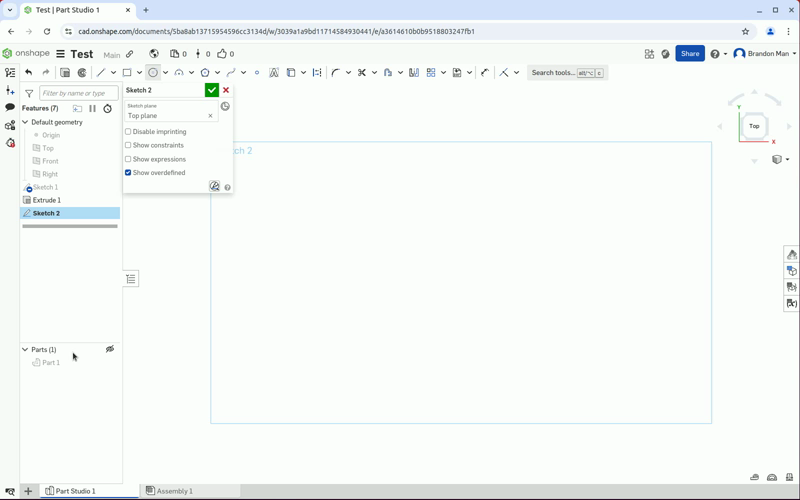
mouse_move(386, 282)
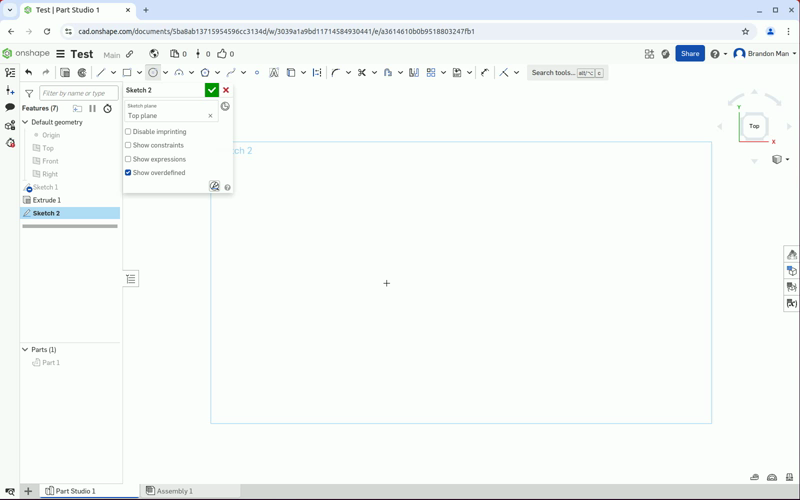
click(386, 282)
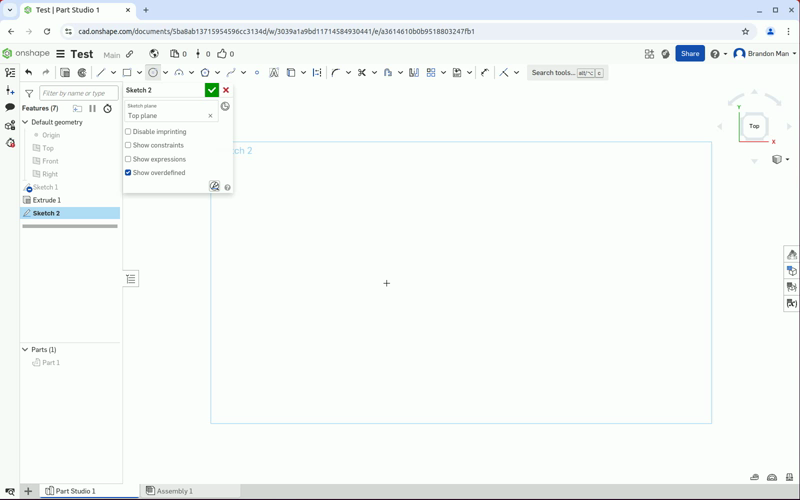
key_up(shift)
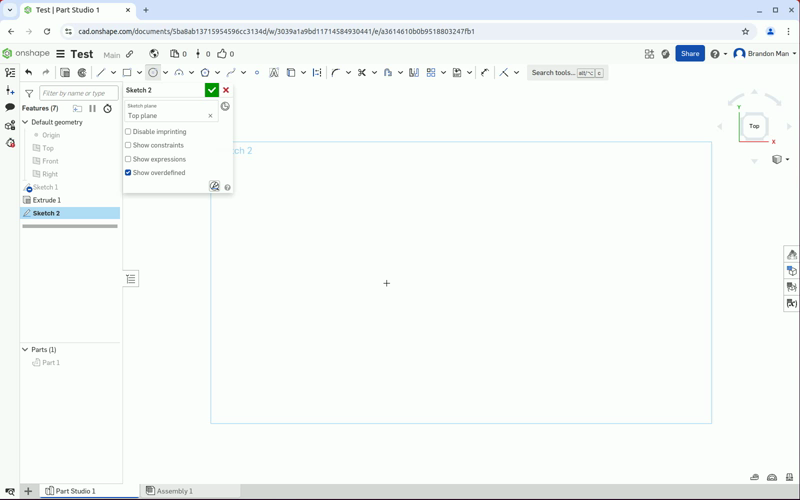
mouse_move(425, 282)
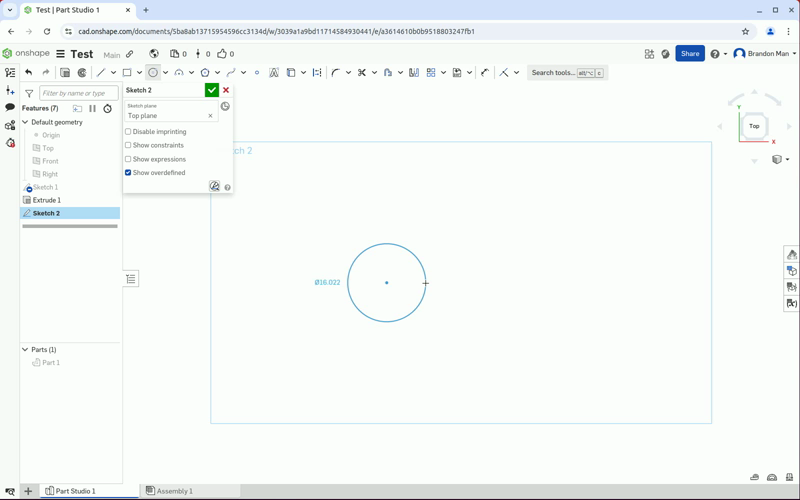
click(425, 282)
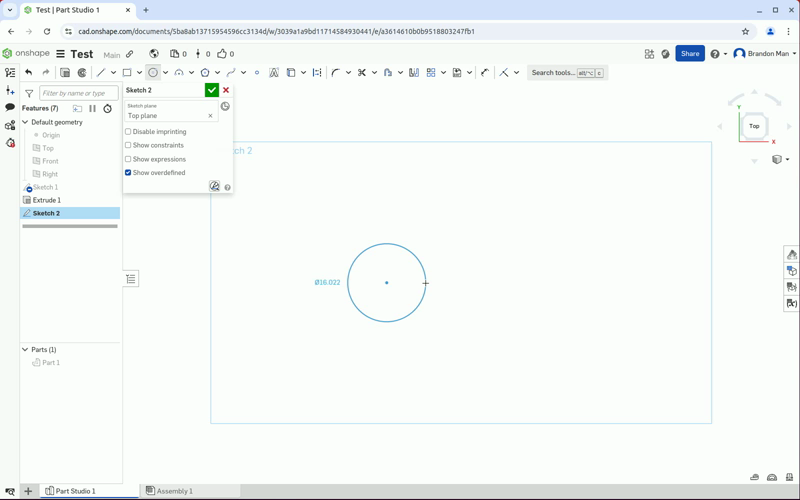
key(esc)
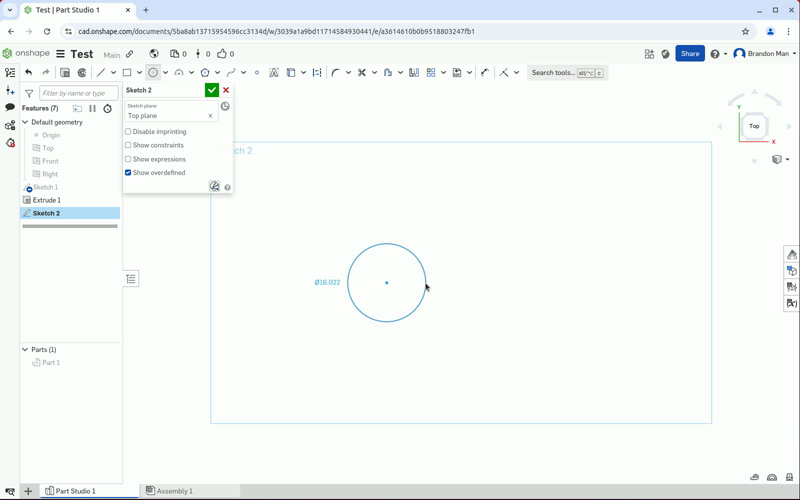
key(c)
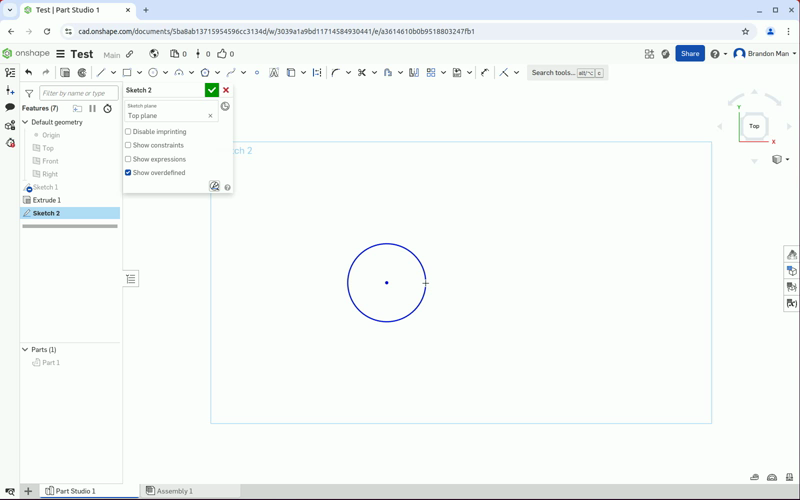
key_down(shift)
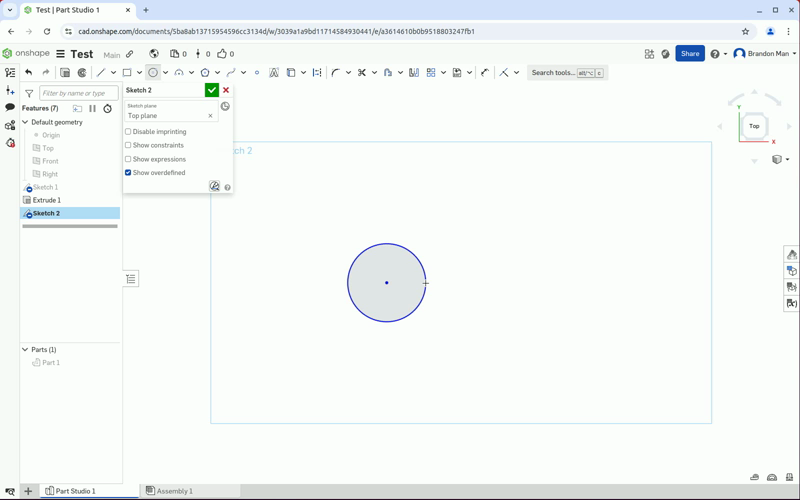
mouse_move(386, 282)
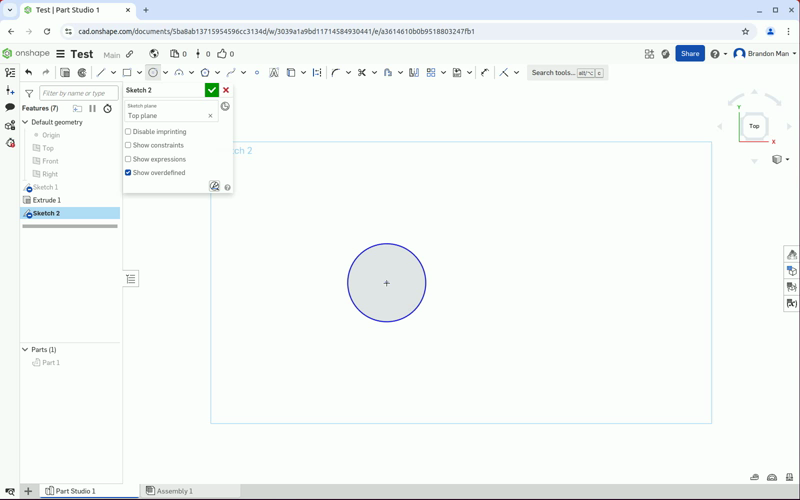
click(386, 282)
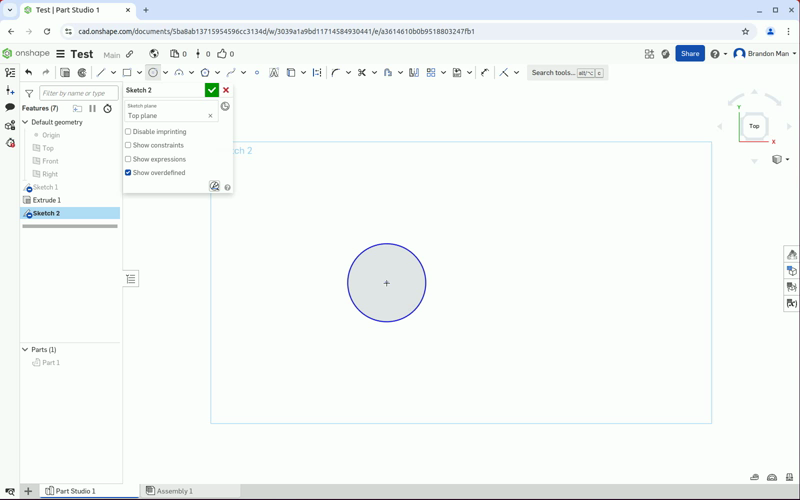
key_up(shift)
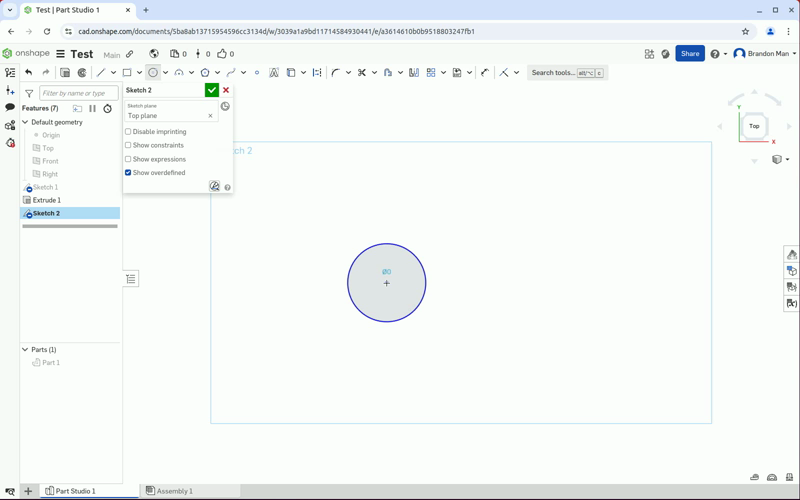
mouse_move(410, 282)
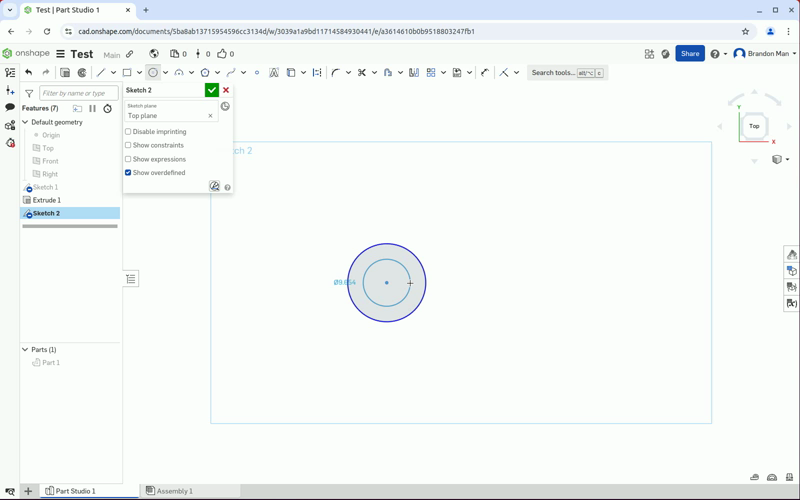
click(410, 282)
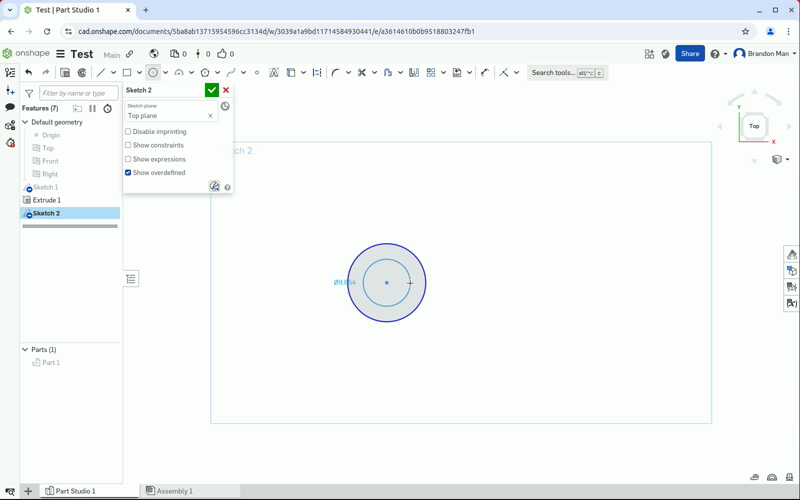
key(esc)
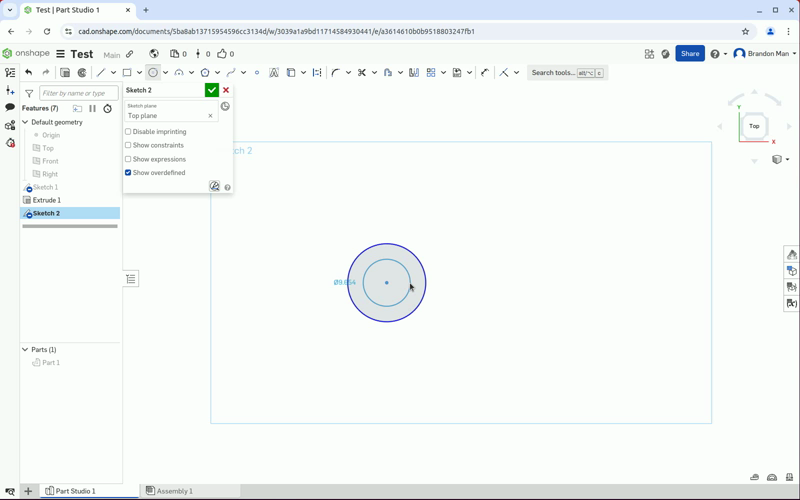
mouse_move(374, 252)
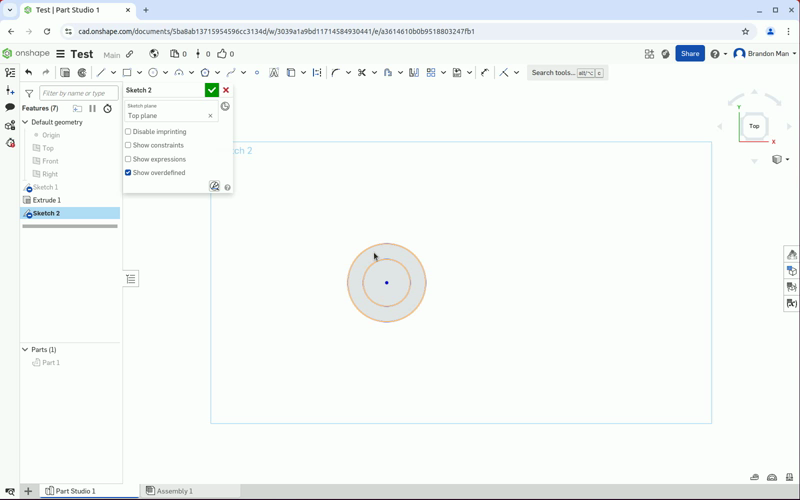
click(374, 252)
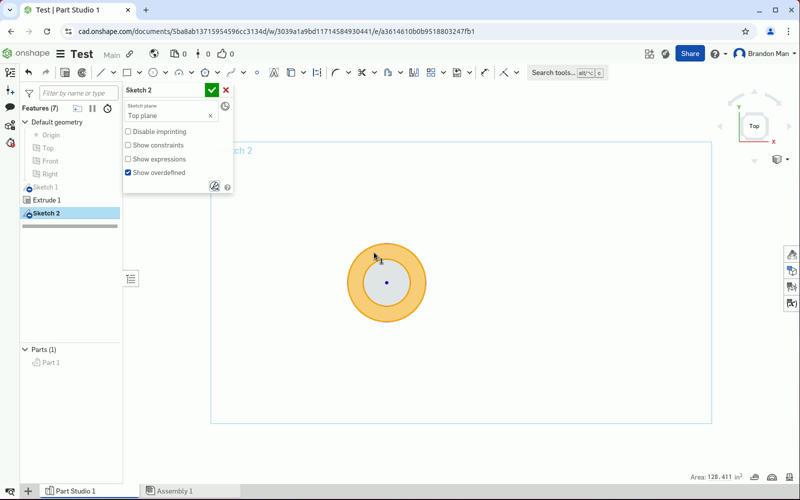
mouse_move(73, 352)
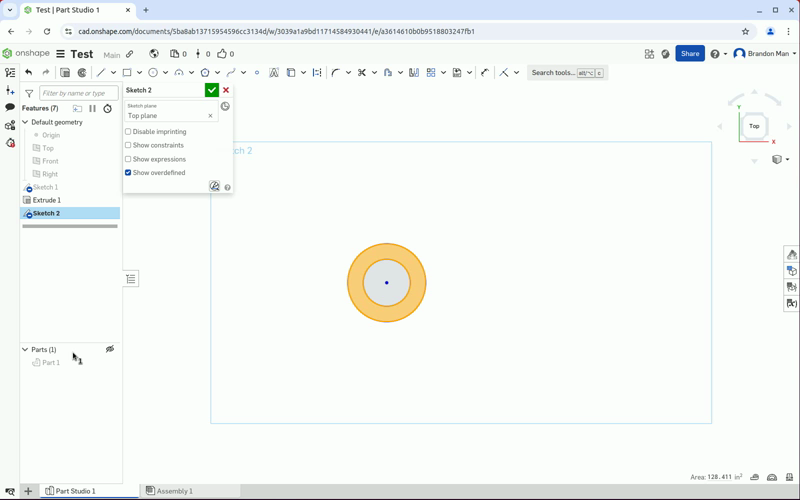
key(shift+y)
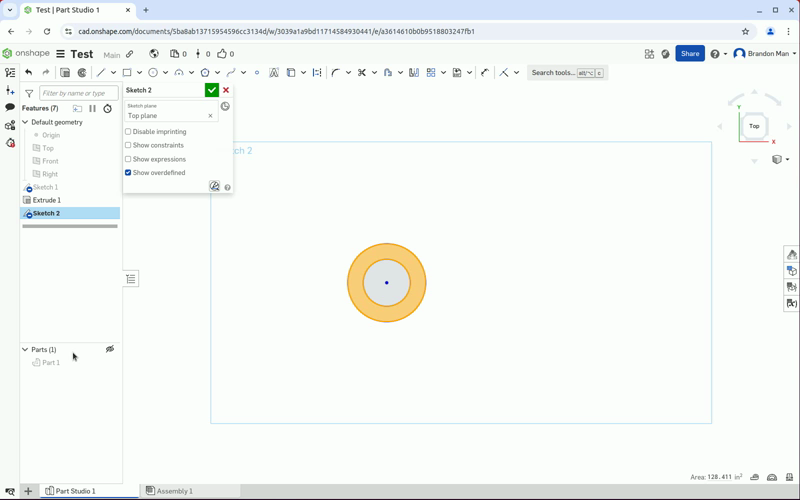
key(shift+e)
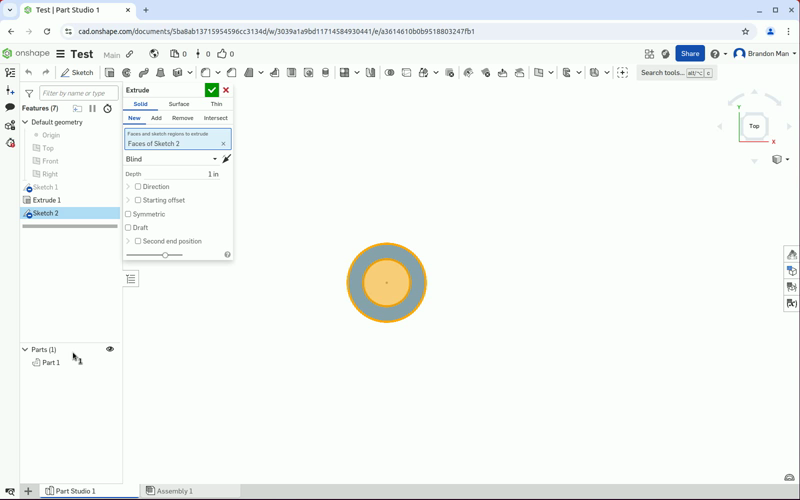
mouse_move(143, 106)
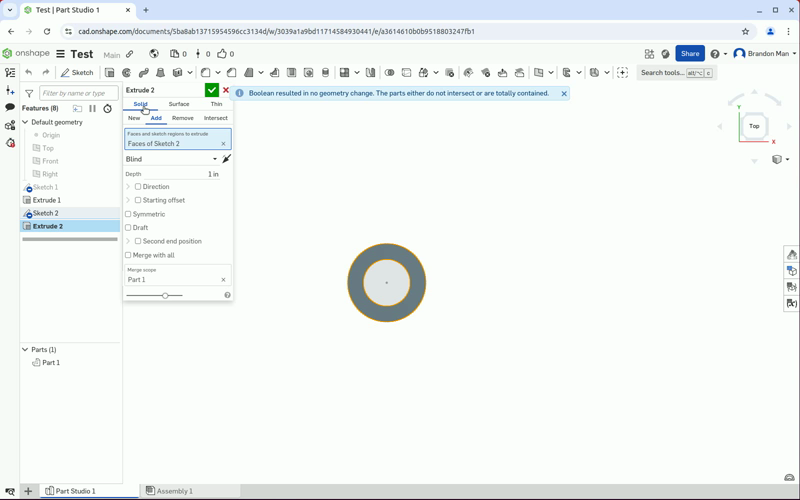
click(143, 106)
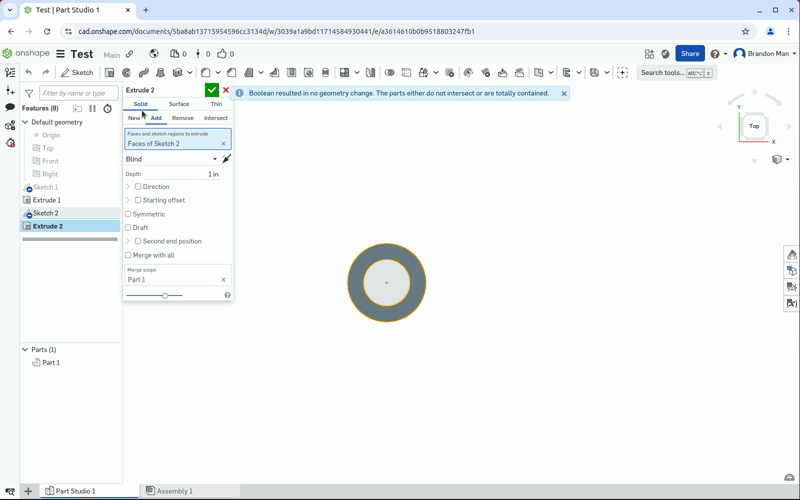
mouse_move(137, 120)
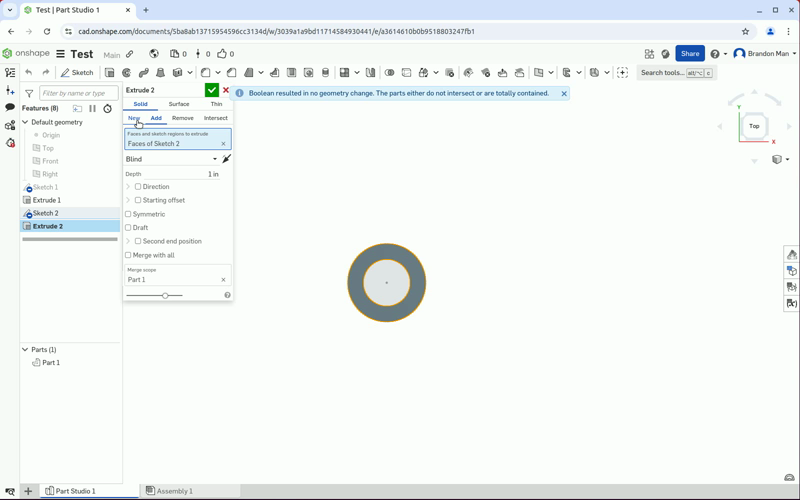
click(137, 120)
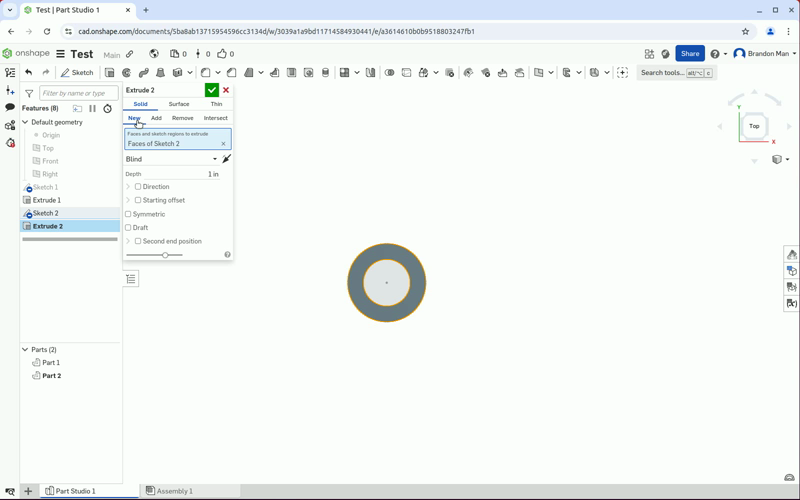
key(tab, 4)
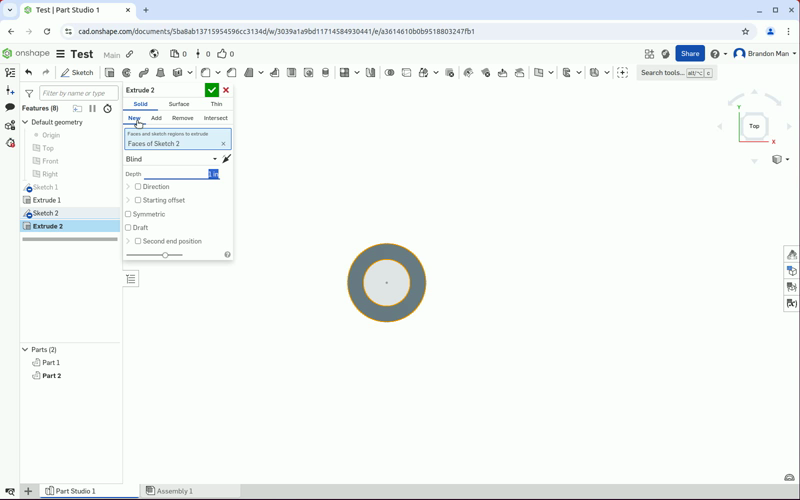
text(7.221)
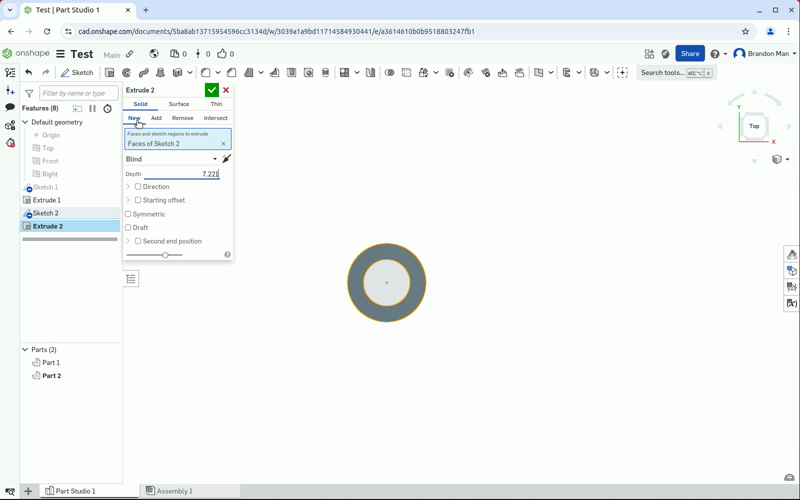
key(enter)
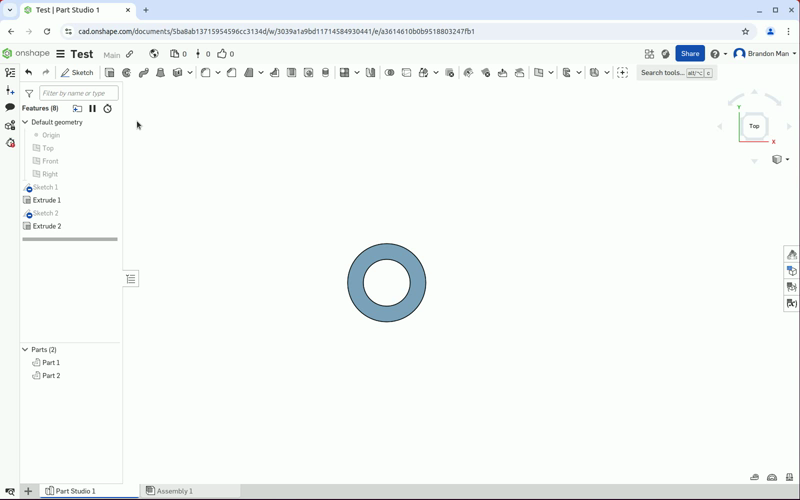
key(shift+h)
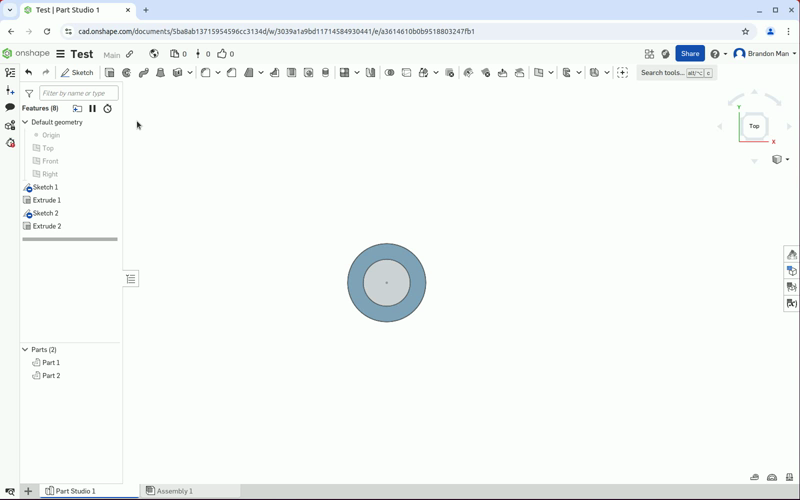
key(shift+h)
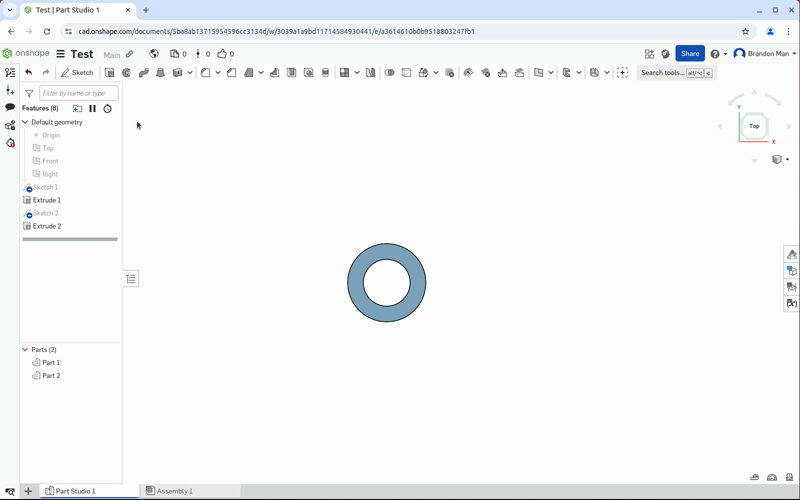
mouse_move(73, 189)
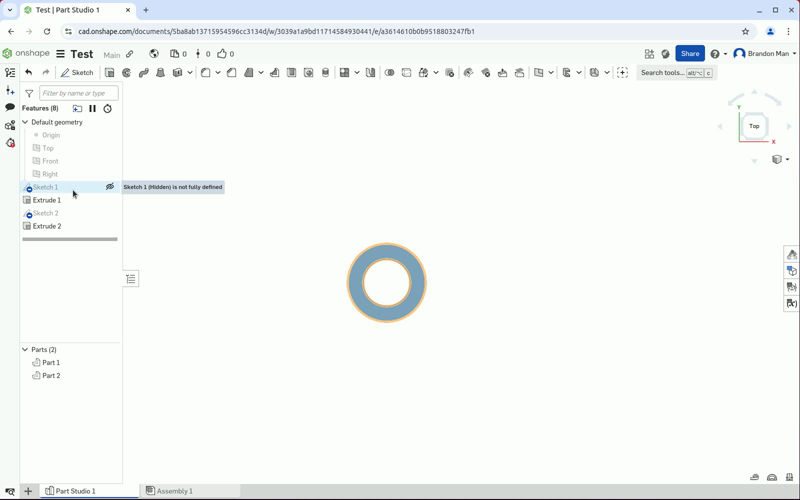
click(73, 189)
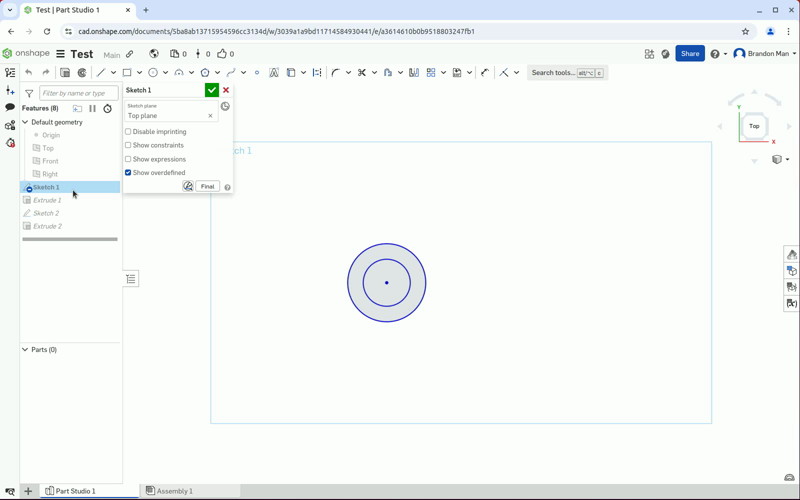
mouse_move(229, 92)
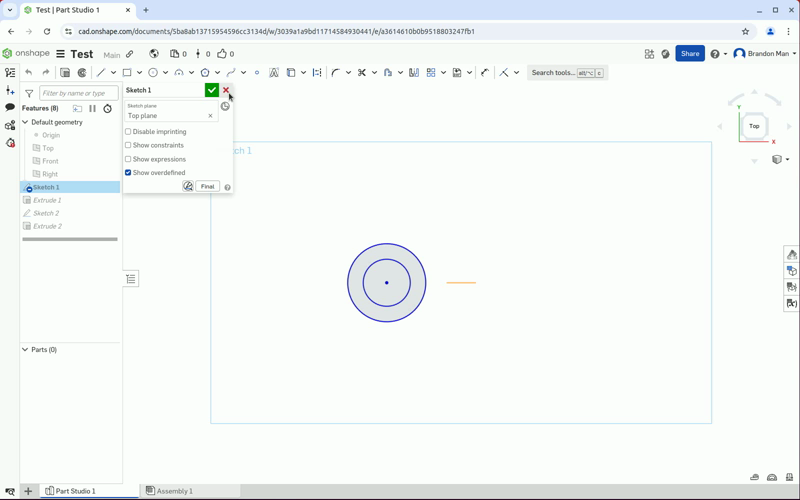
click(229, 92)
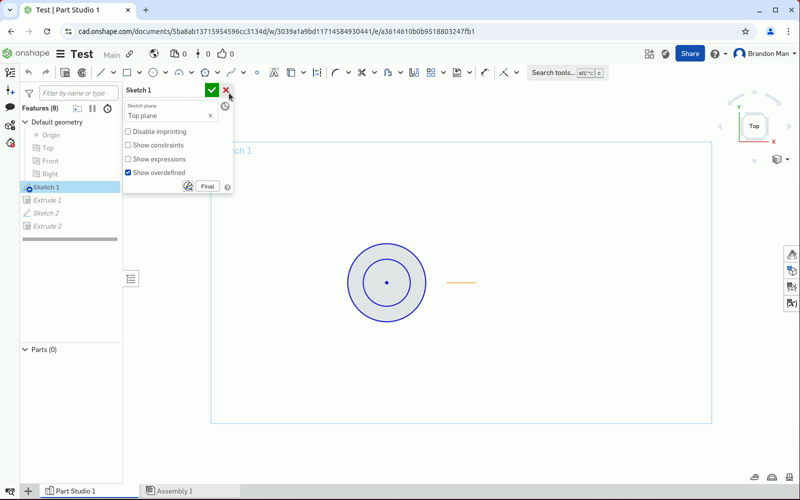
key(shift+s)
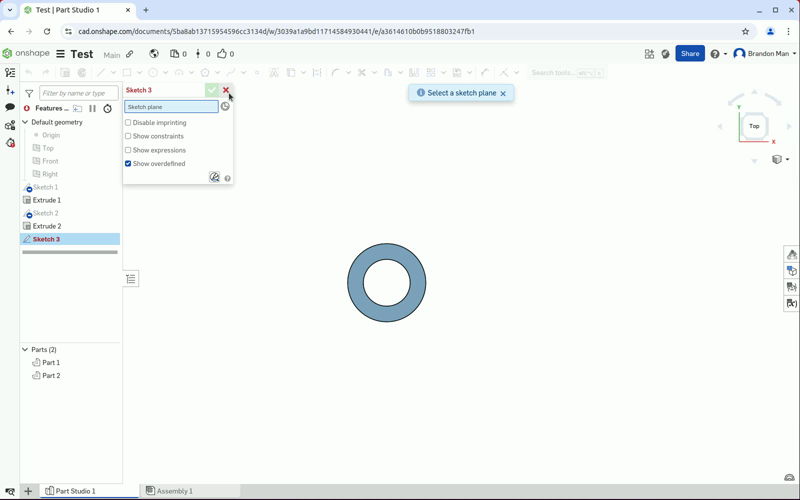
mouse_move(73, 150)
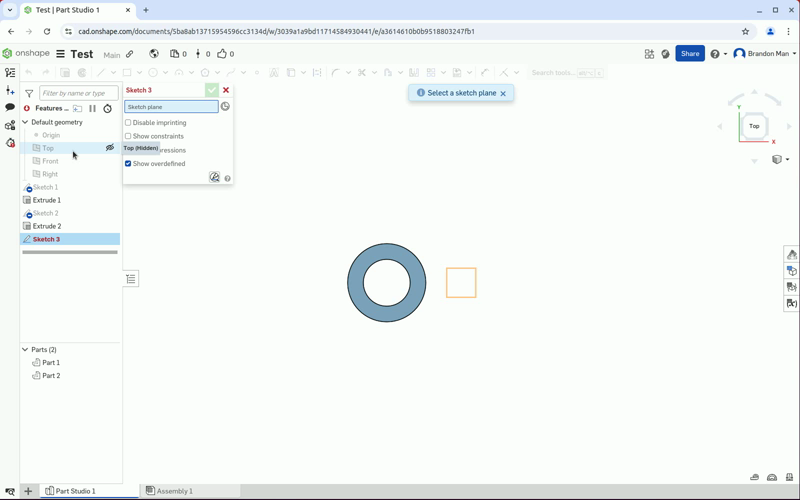
click(73, 150)
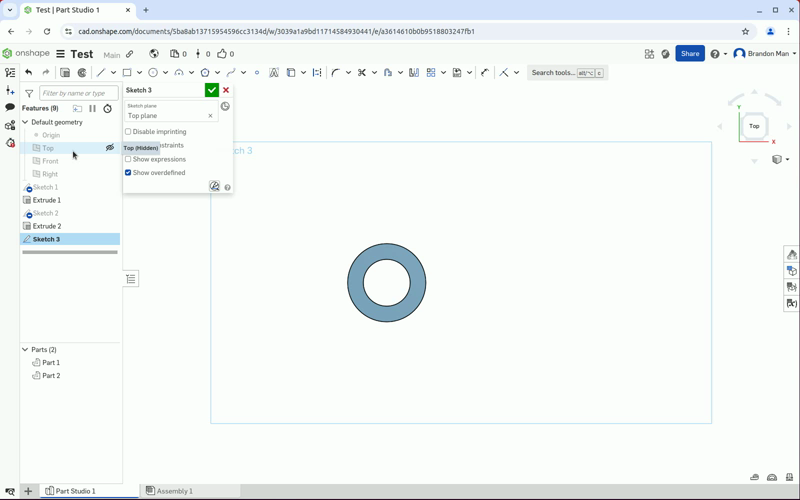
mouse_move(73, 352)
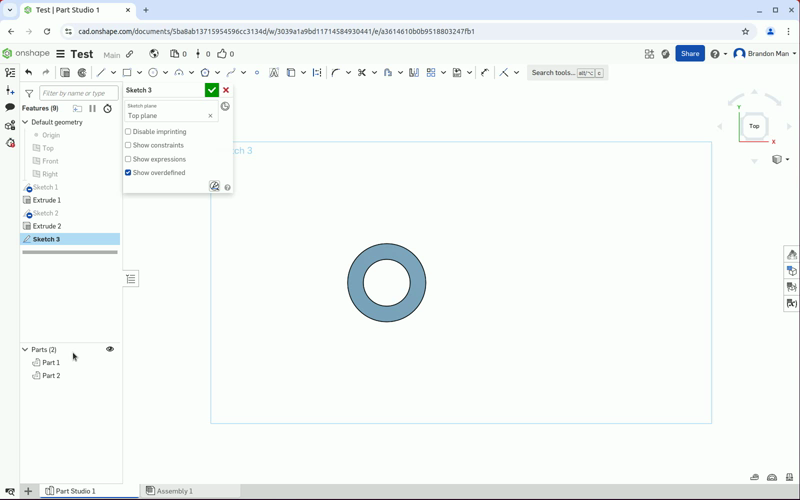
key(y)
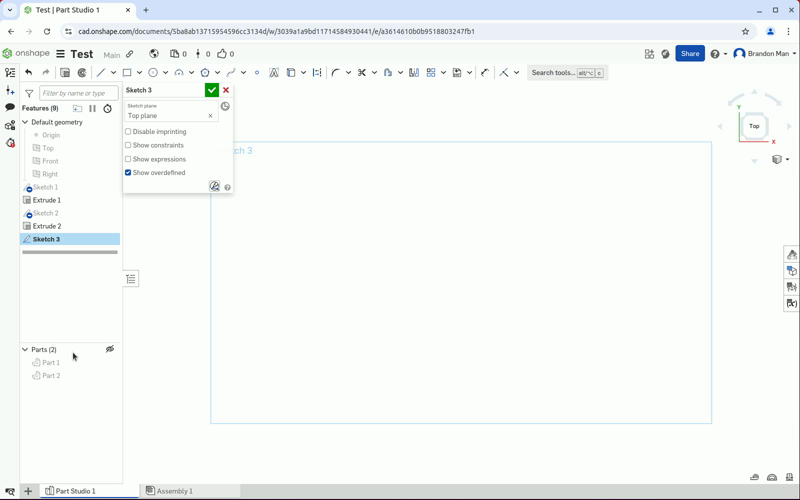
key(l)
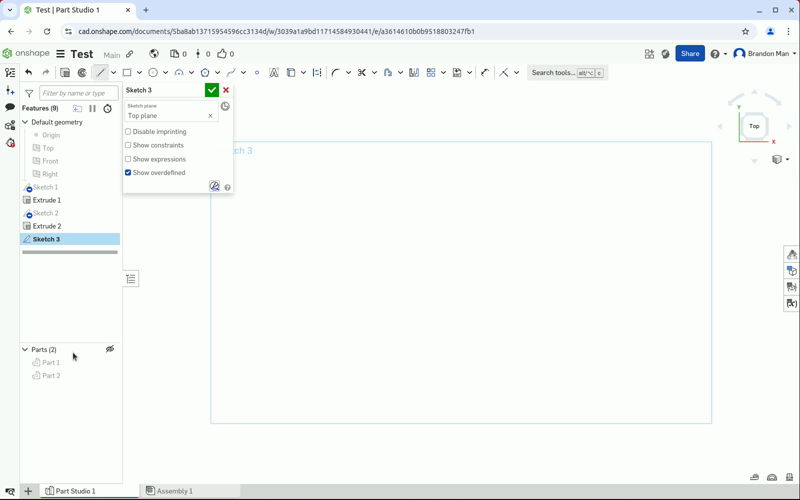
key_down(shift)
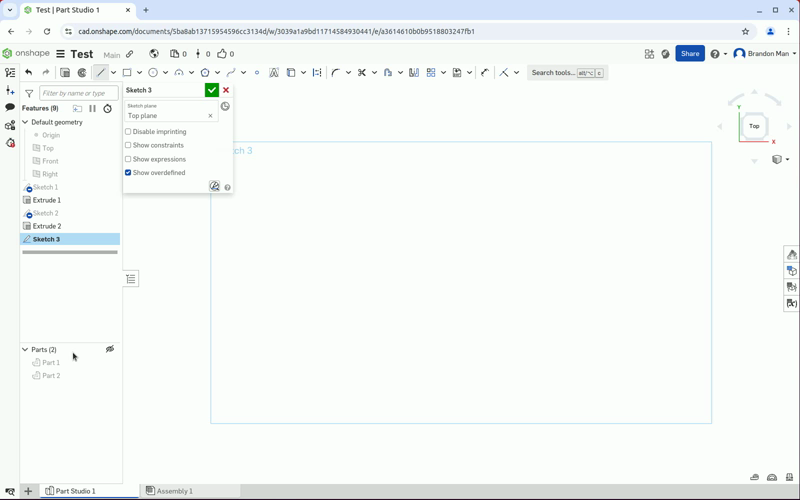
mouse_move(386, 321)
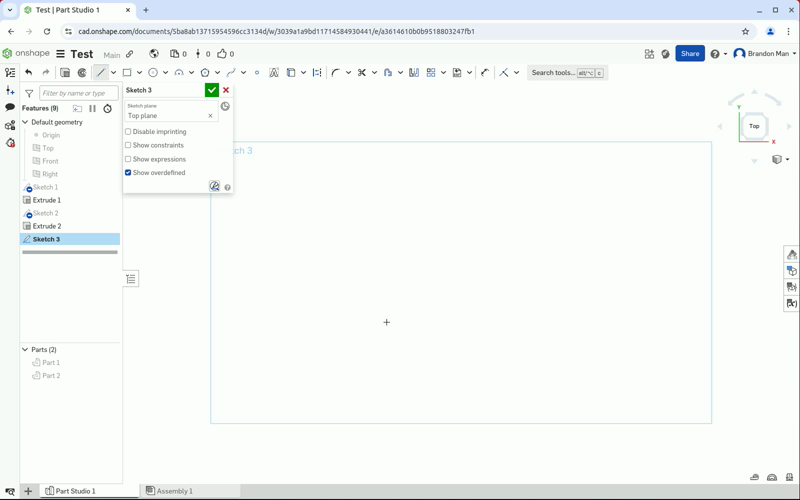
click(386, 321)
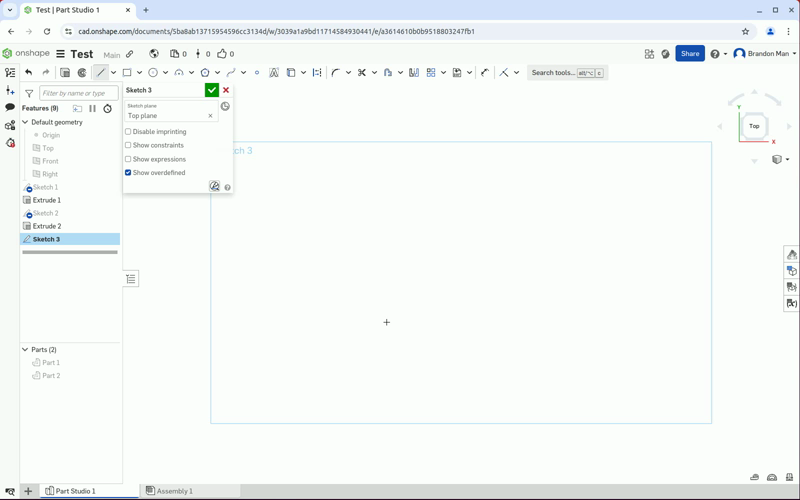
key_up(shift)
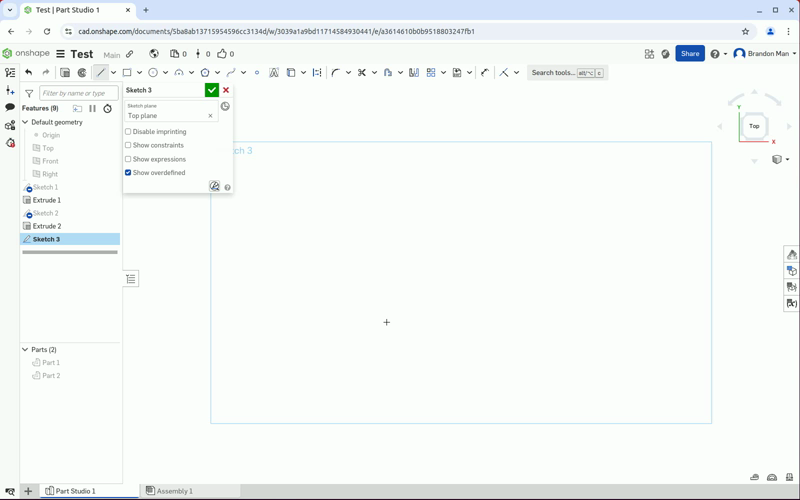
key_down(shift)
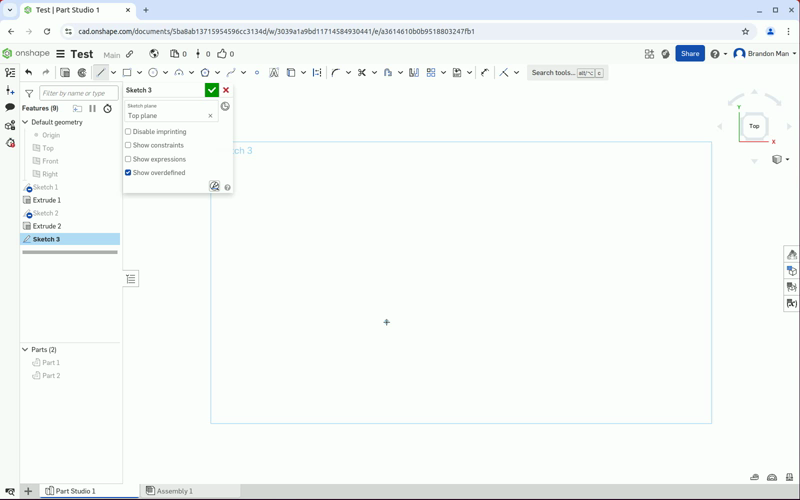
mouse_move(521, 321)
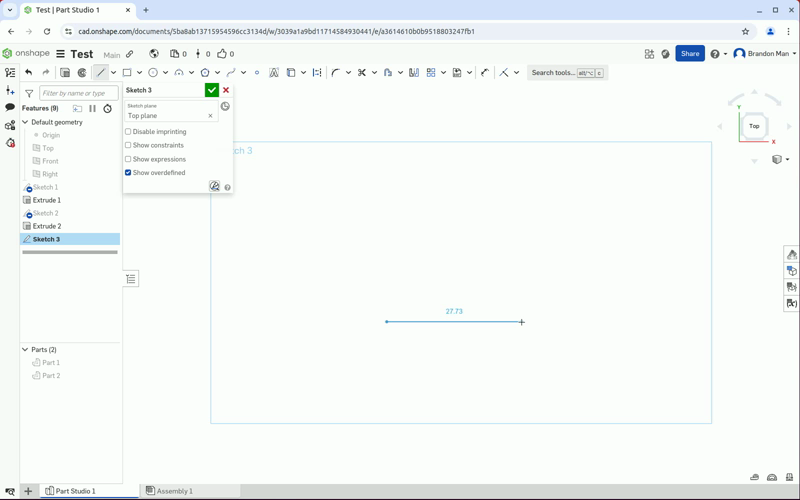
click(521, 321)
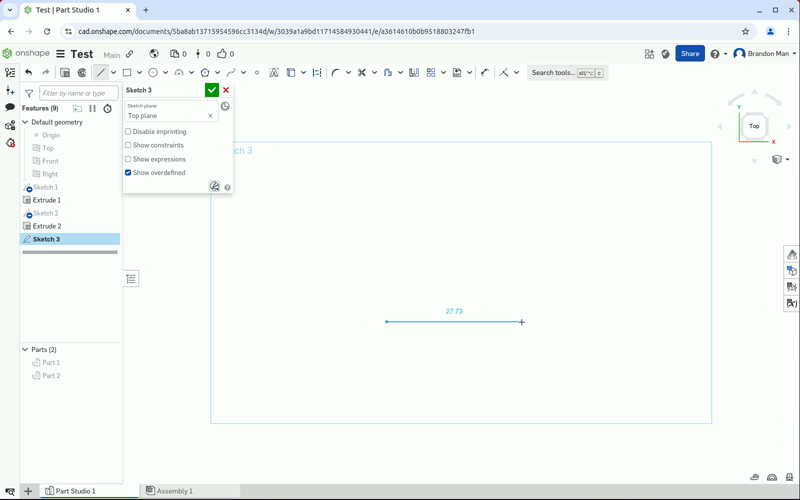
key_up(shift)
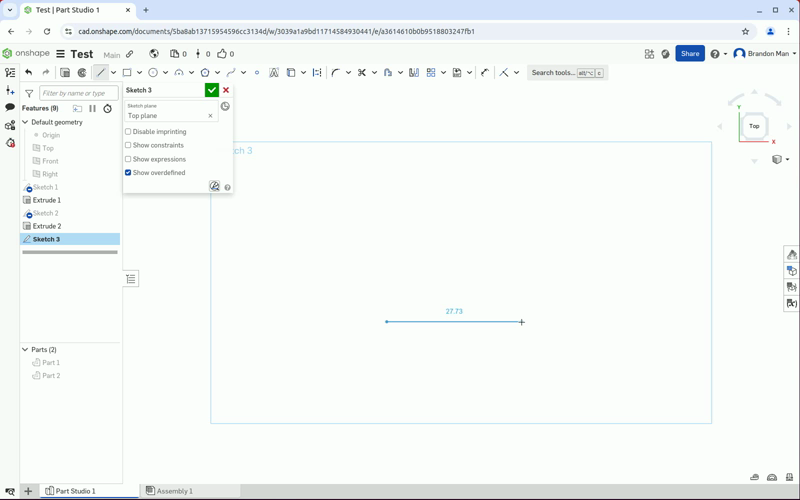
key(esc)
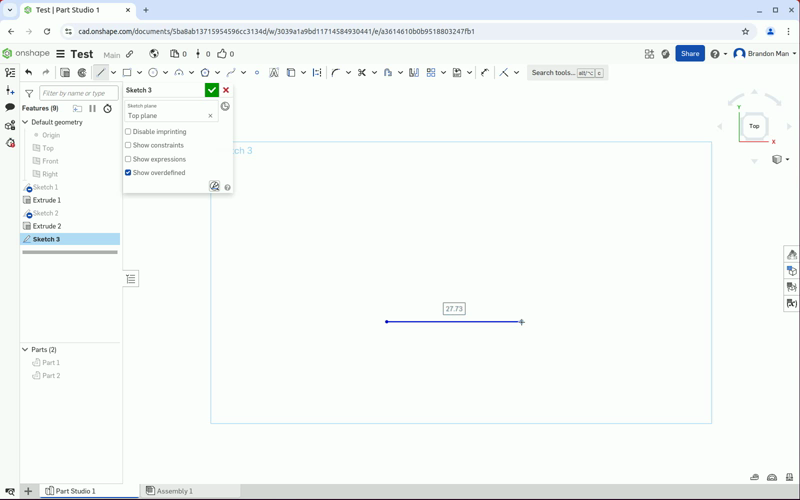
key(a)
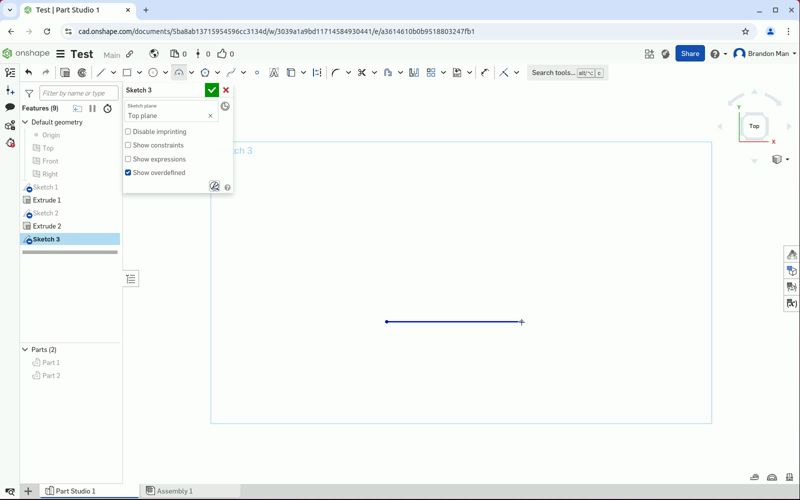
mouse_move(521, 321)
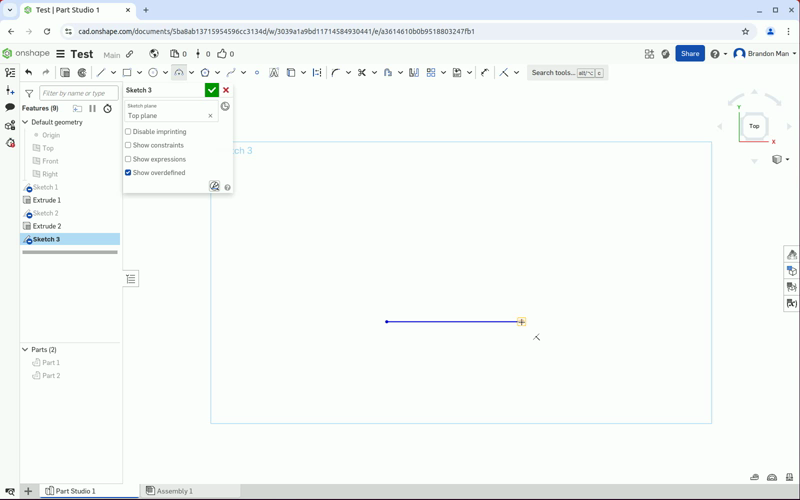
click(521, 321)
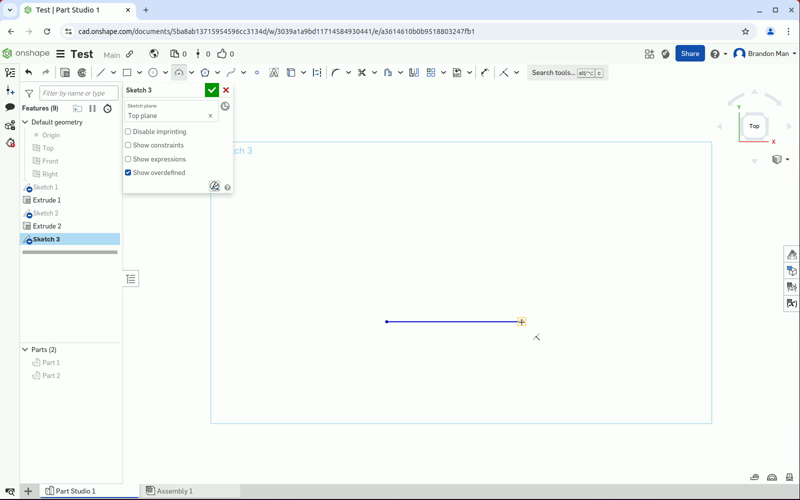
key_down(shift)
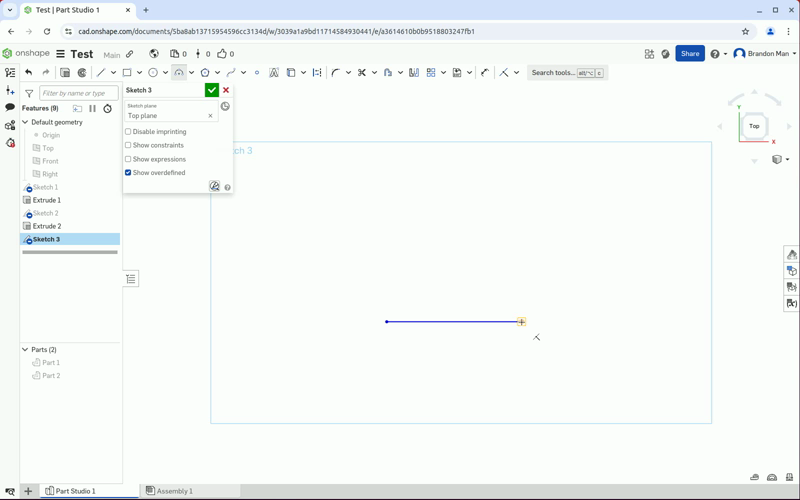
mouse_move(521, 245)
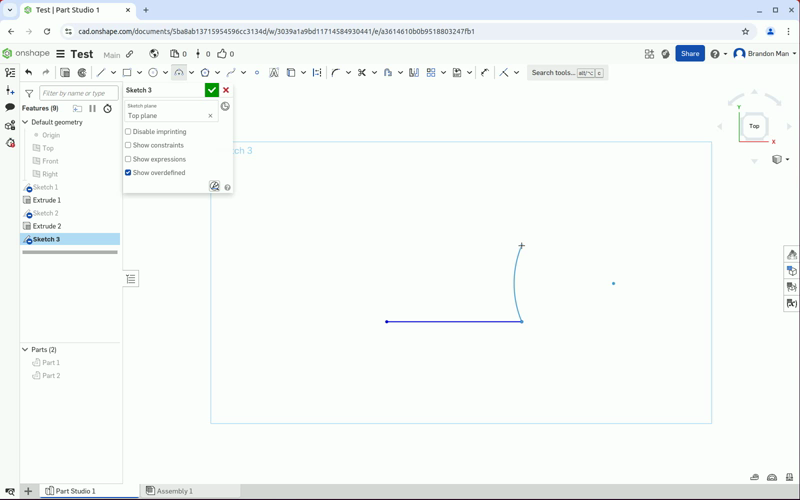
click(521, 245)
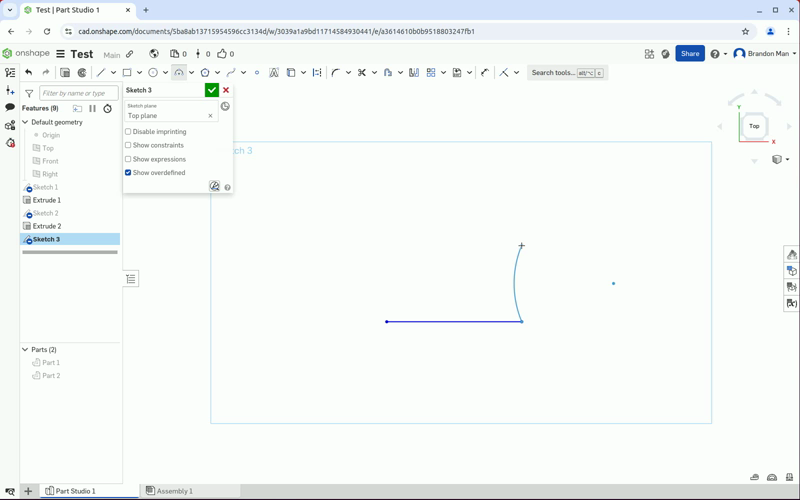
mouse_move(559, 283)
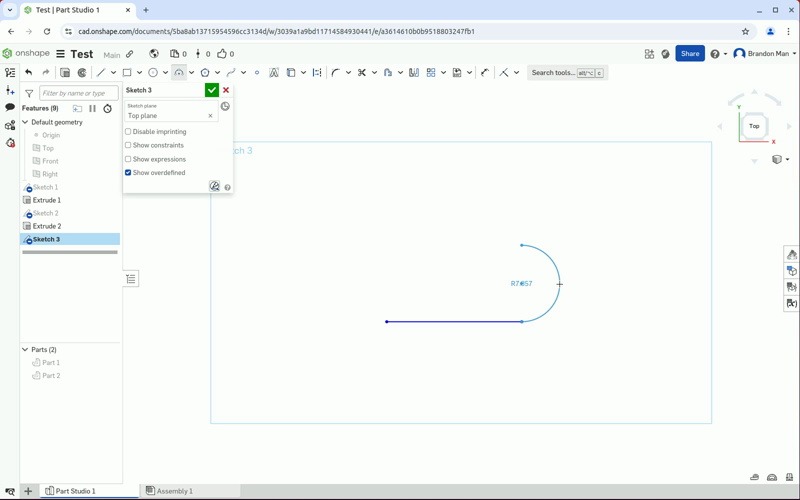
click(559, 283)
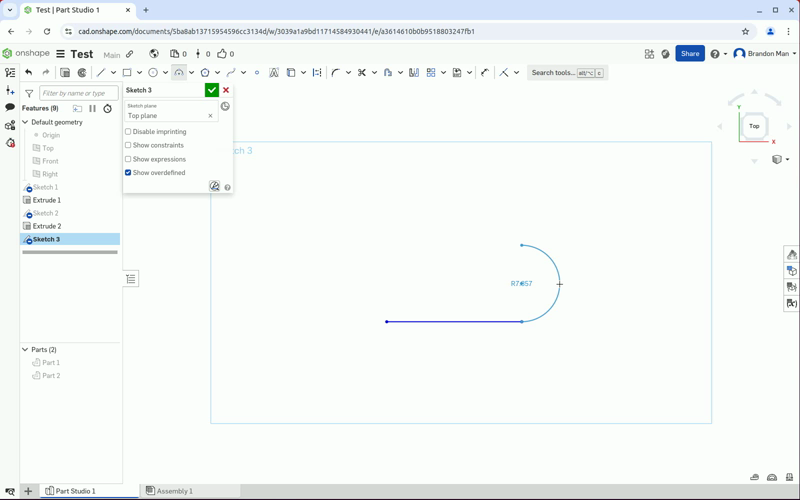
key_up(shift)
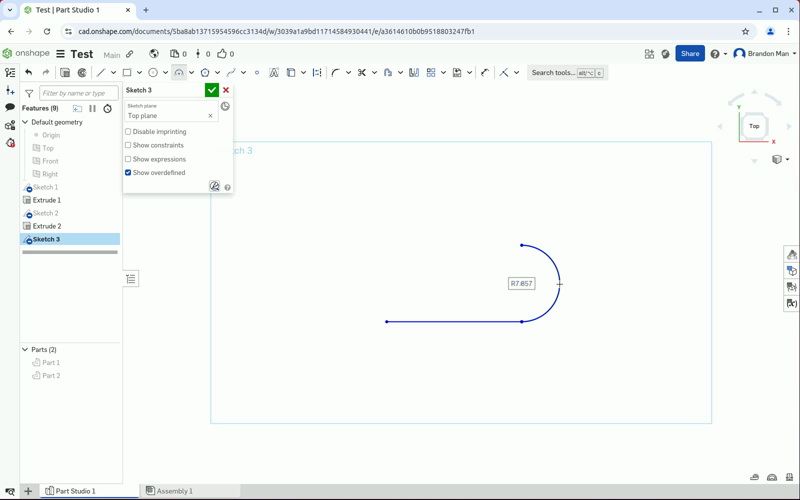
key(esc)
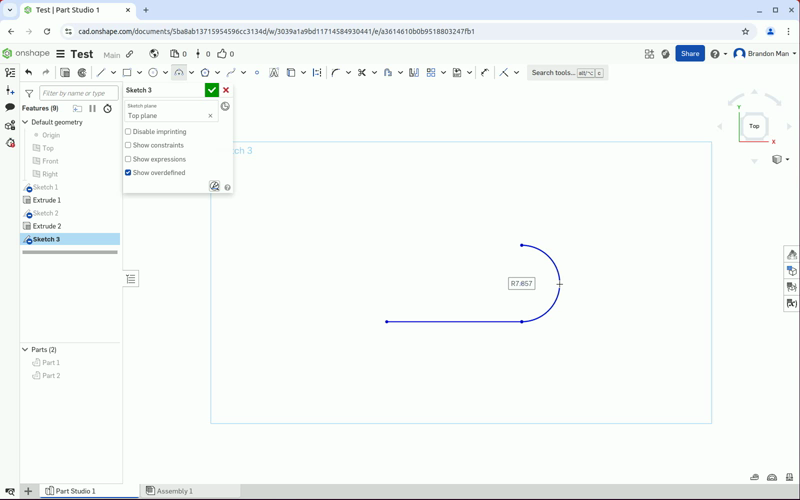
key(l)
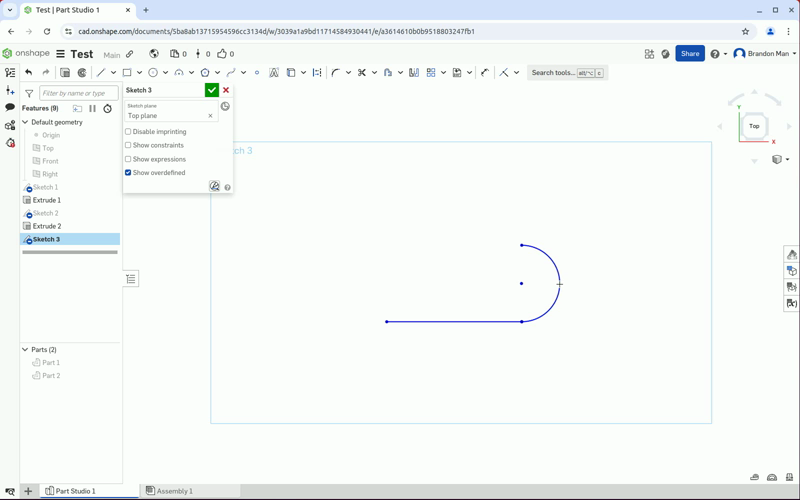
mouse_move(521, 245)
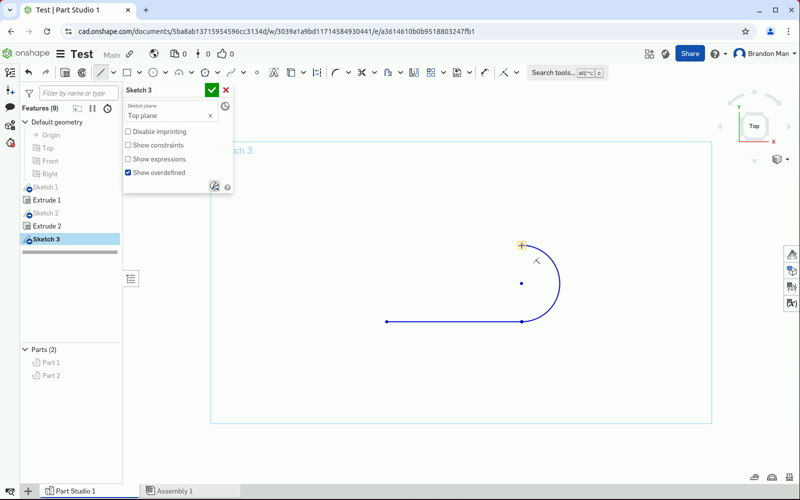
click(521, 245)
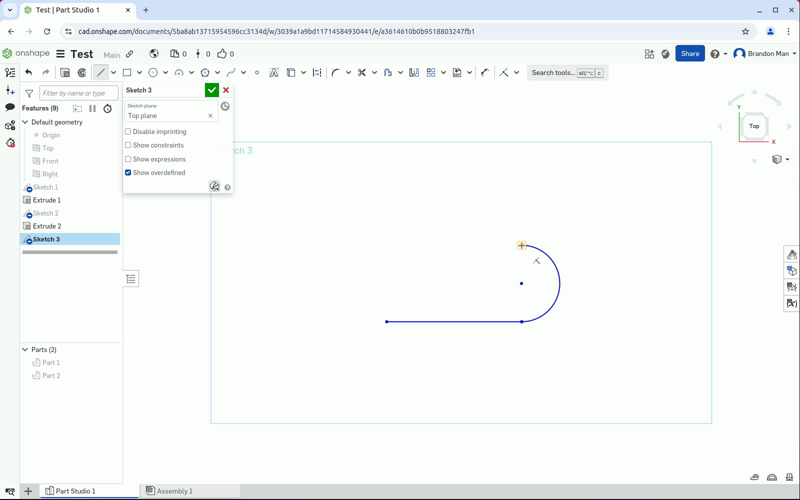
key_down(shift)
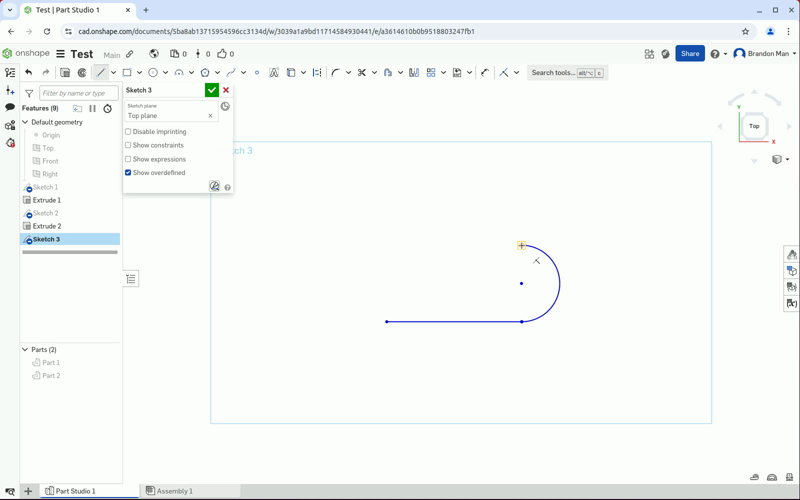
mouse_move(386, 245)
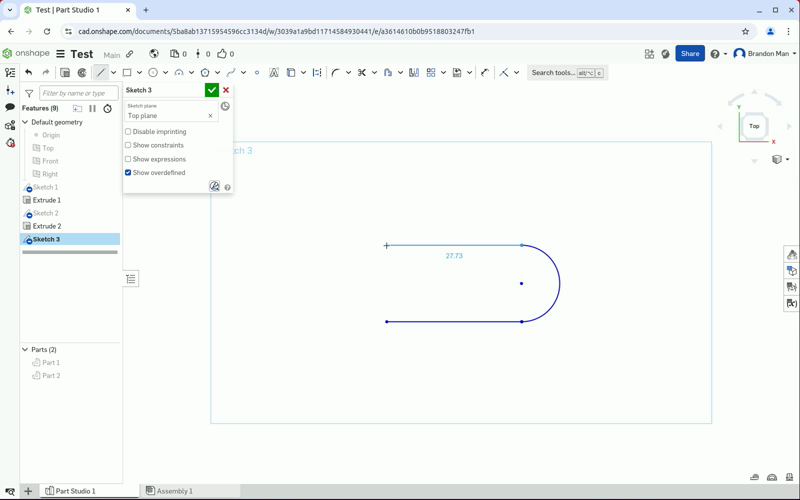
click(386, 245)
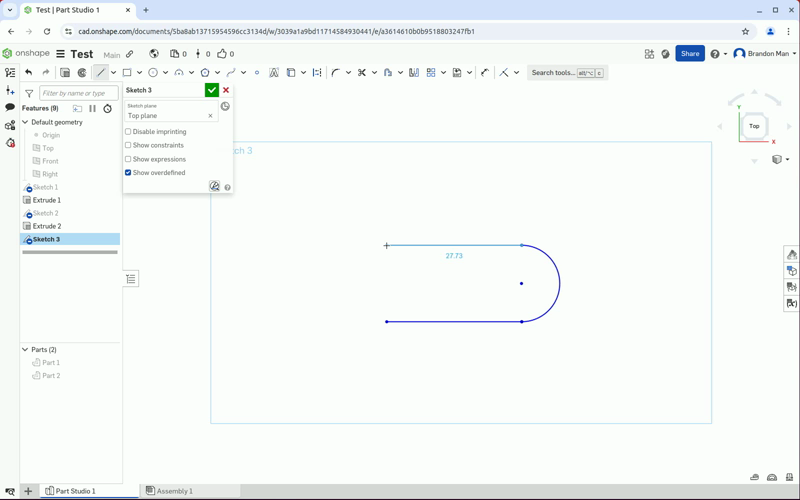
key_up(shift)
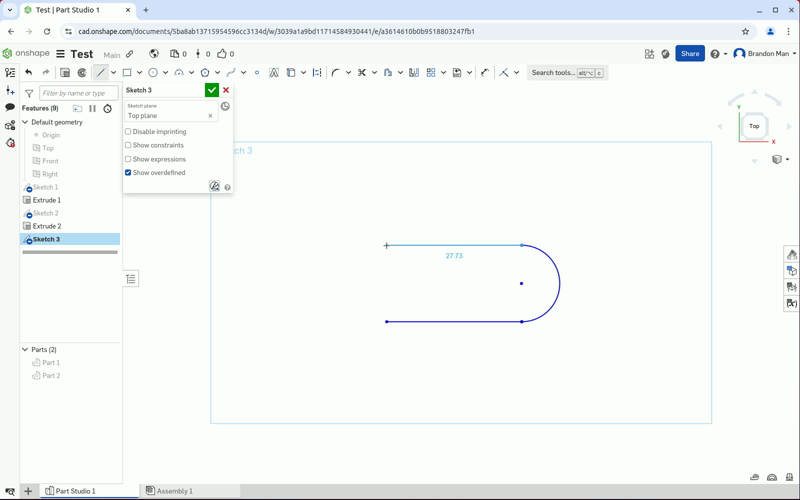
key(esc)
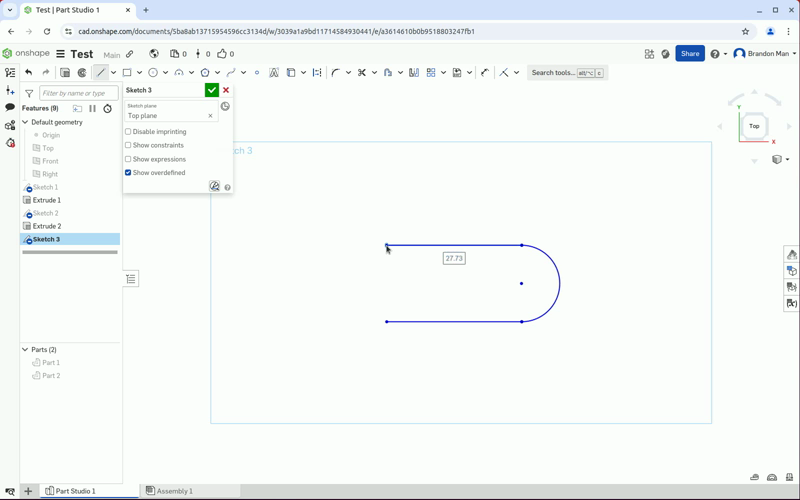
key(a)
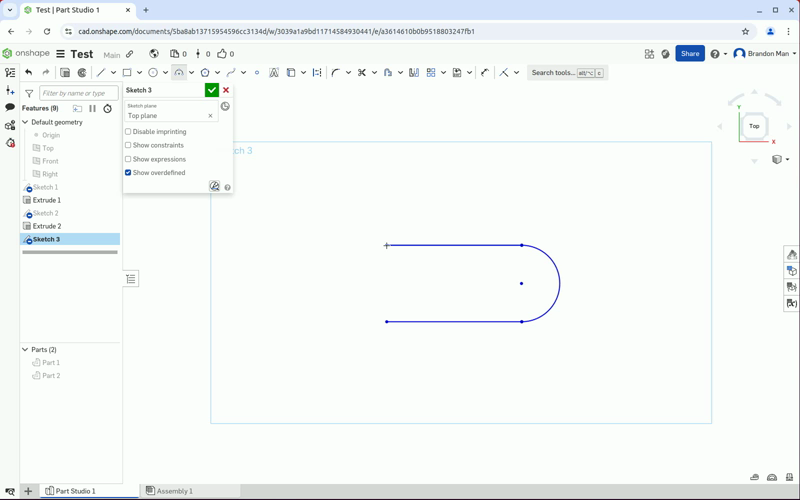
mouse_move(386, 245)
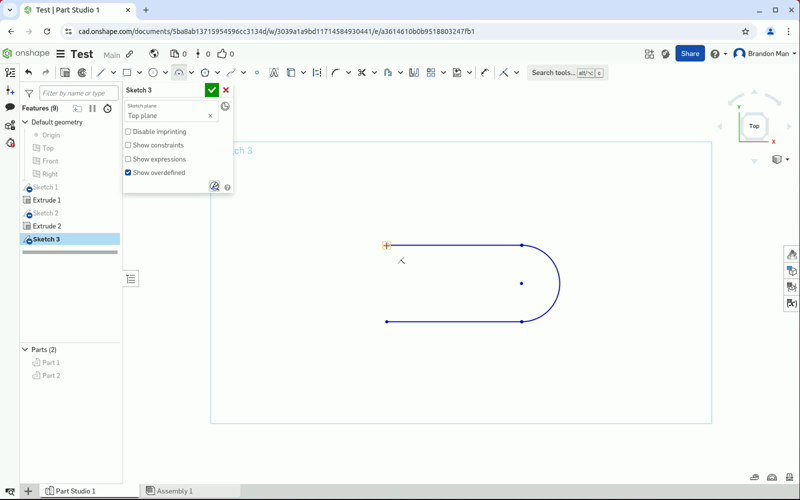
click(386, 245)
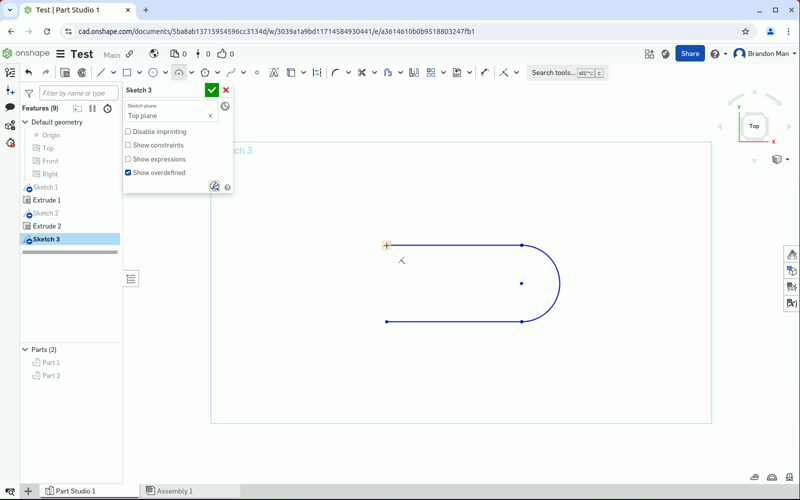
mouse_move(386, 321)
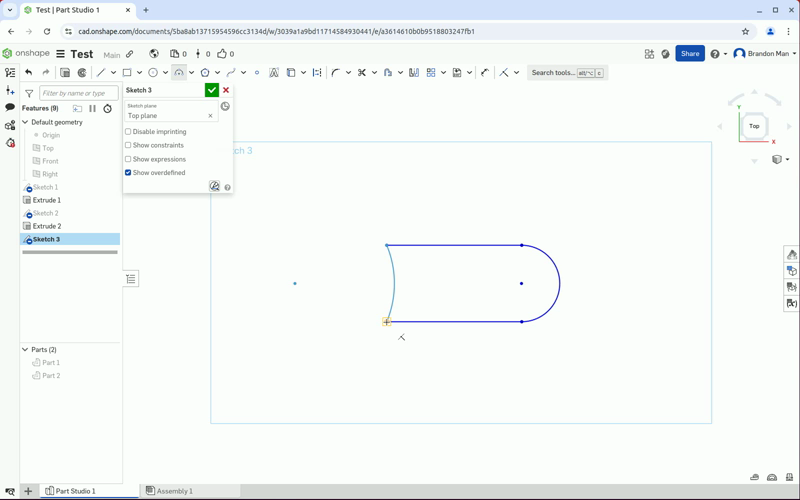
click(386, 321)
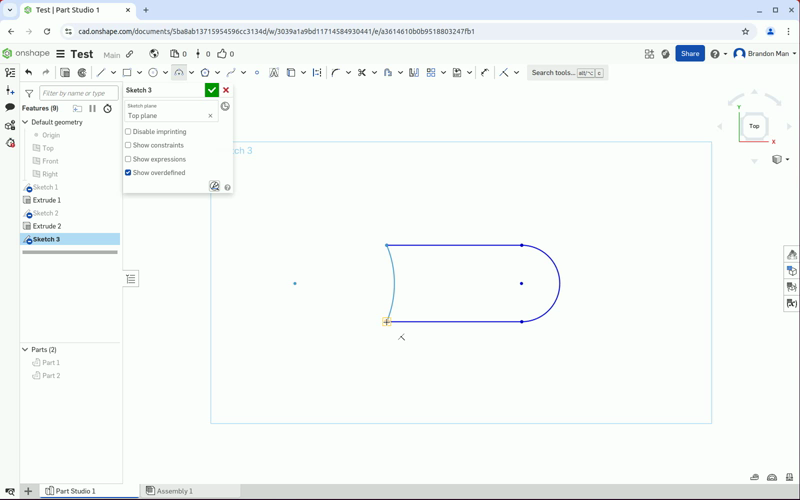
key_down(shift)
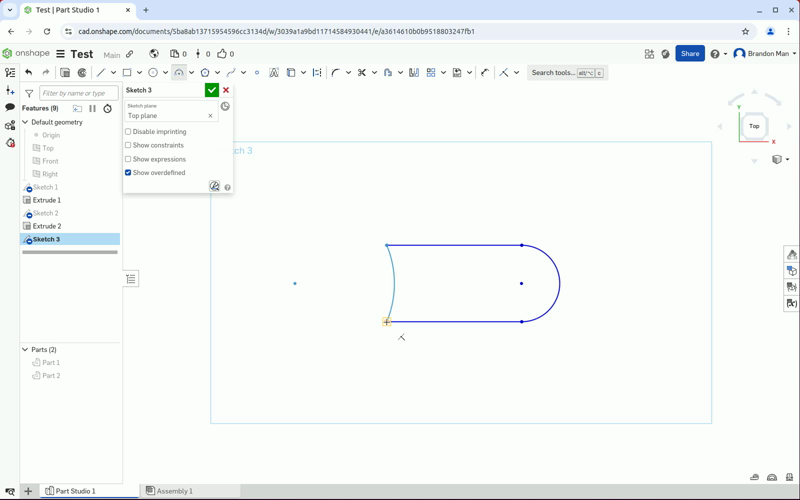
mouse_move(425, 283)
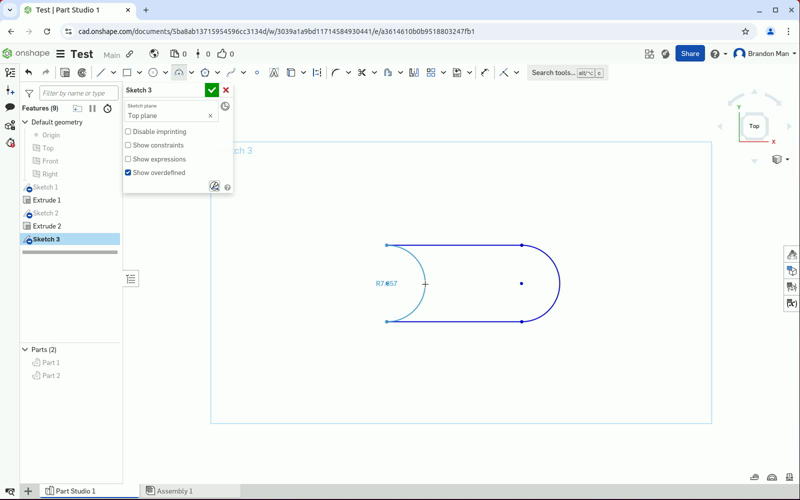
click(425, 283)
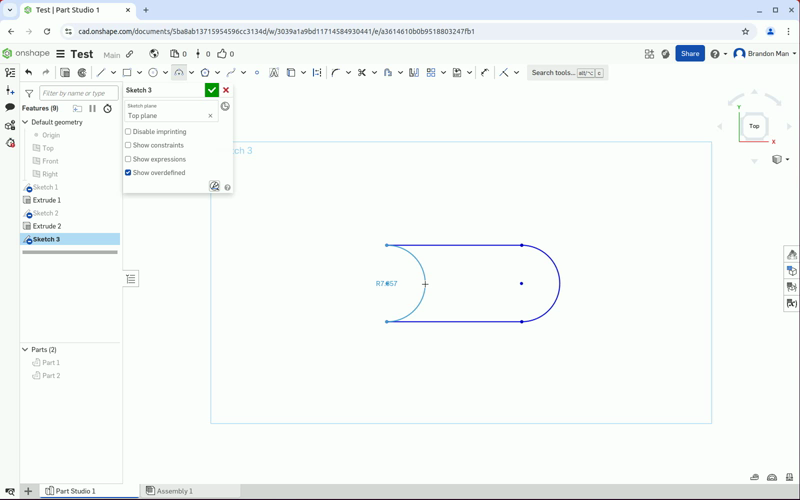
key_up(shift)
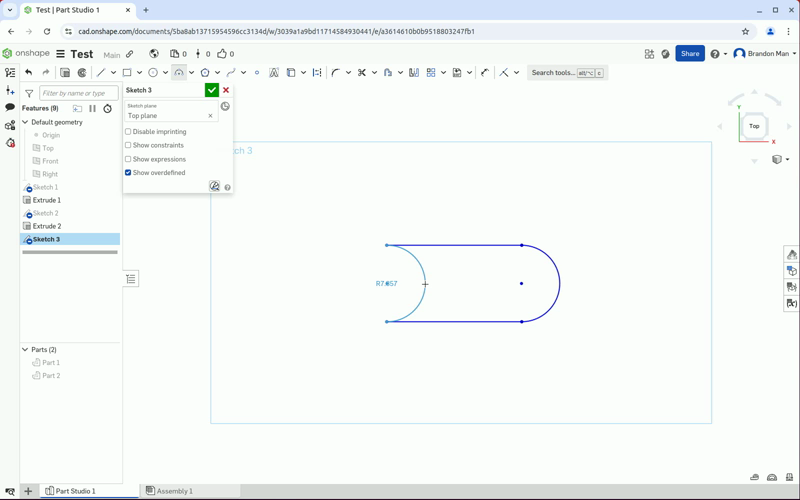
key(esc)
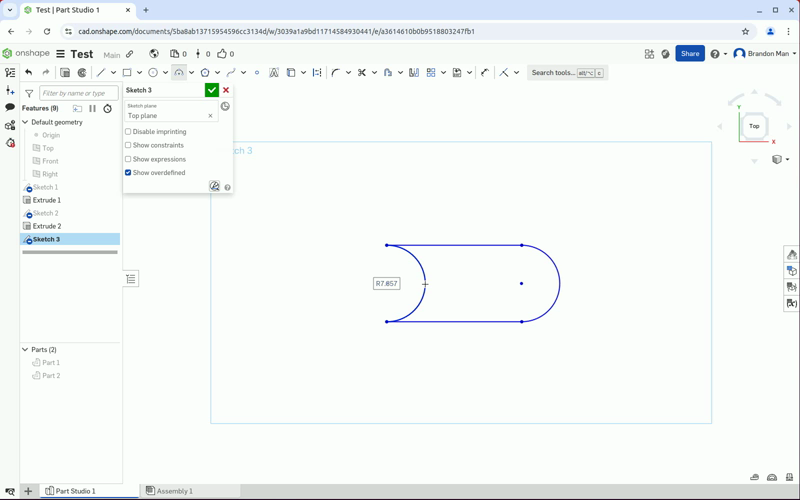
key(c)
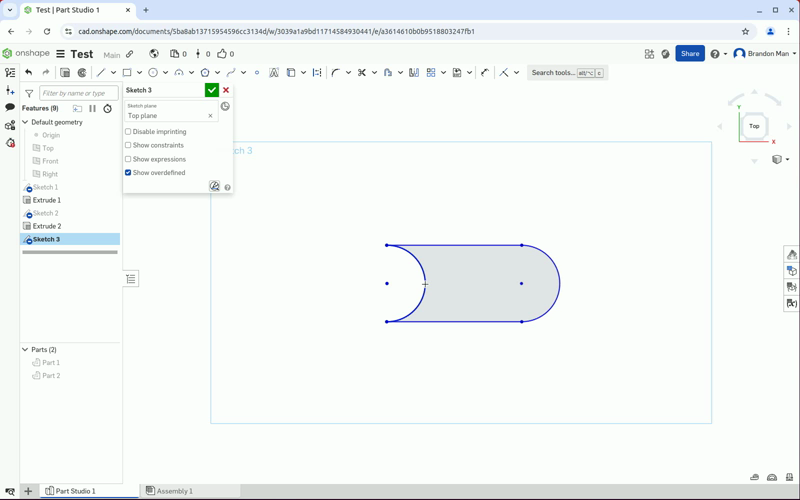
key_down(shift)
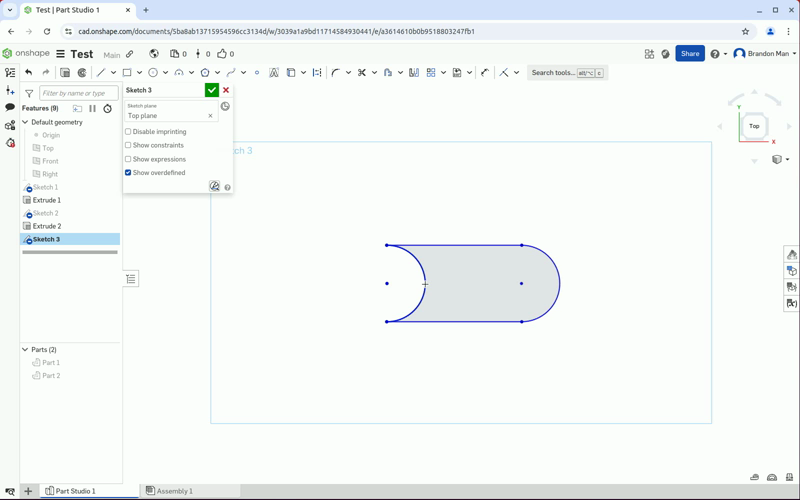
mouse_move(521, 283)
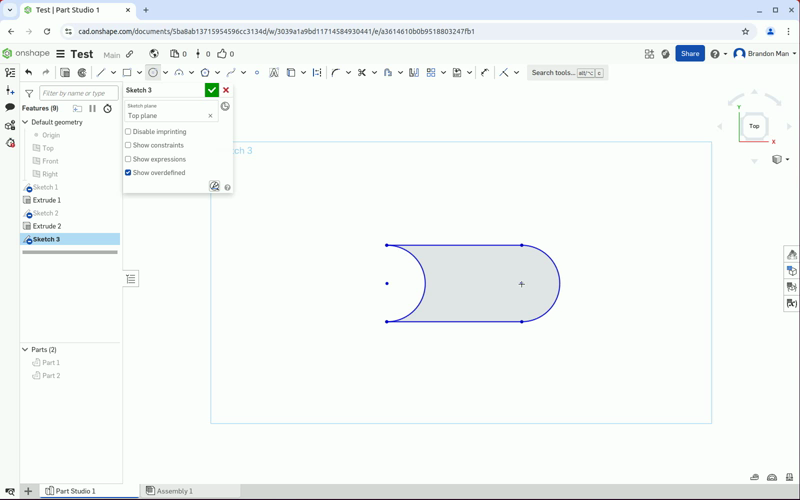
click(521, 283)
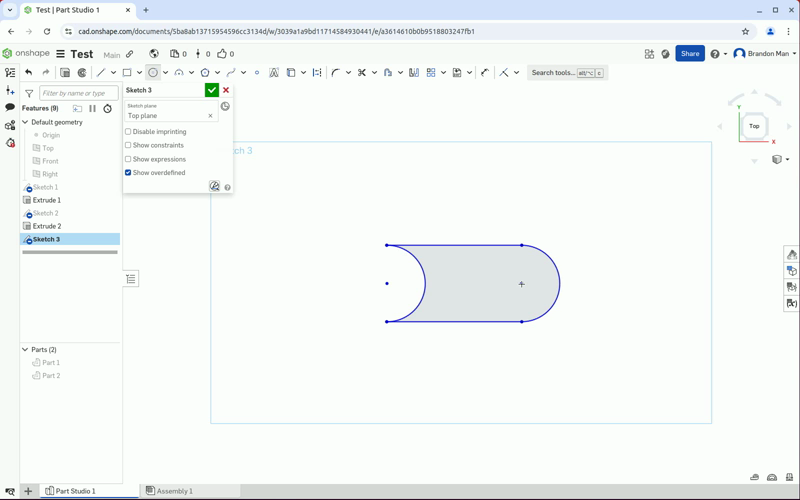
key_up(shift)
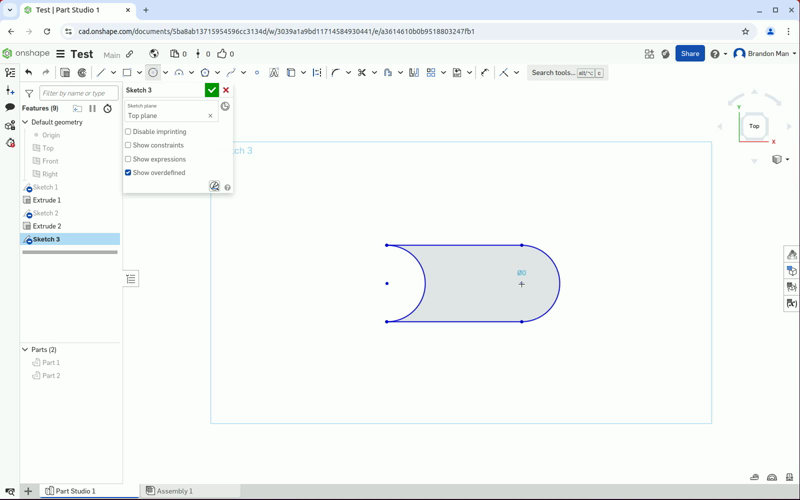
mouse_move(545, 283)
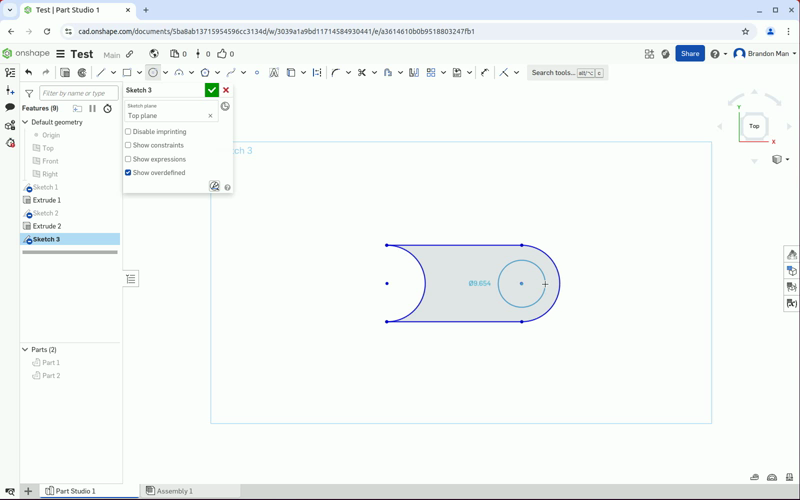
click(545, 283)
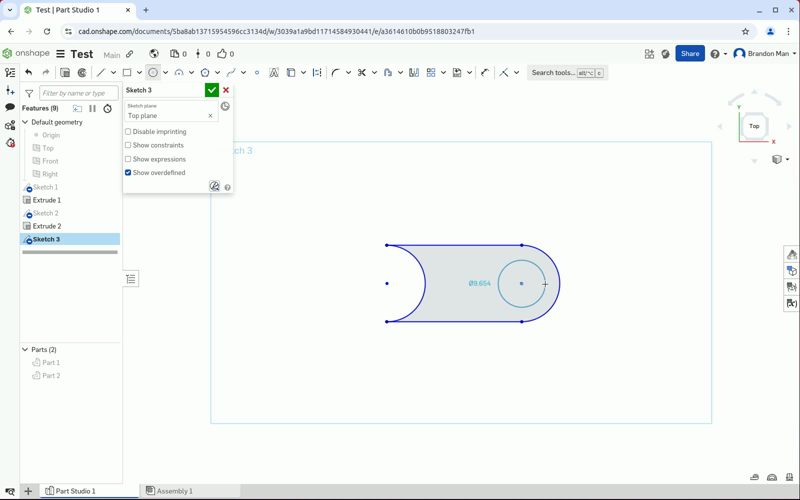
key(esc)
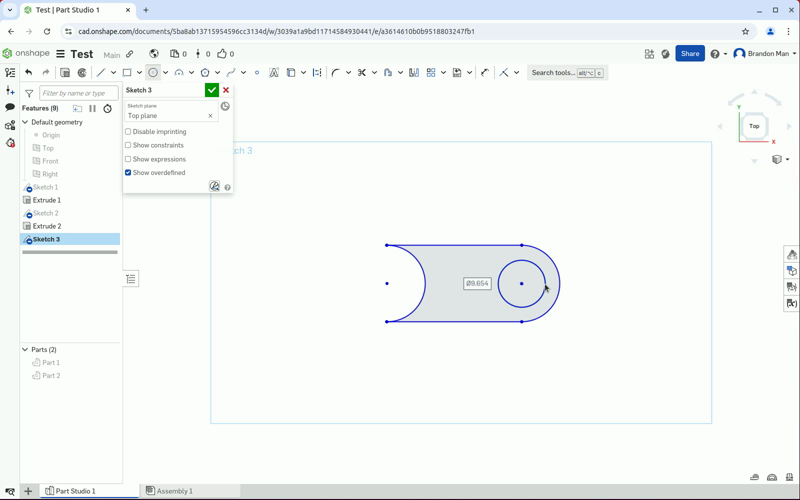
mouse_move(418, 289)
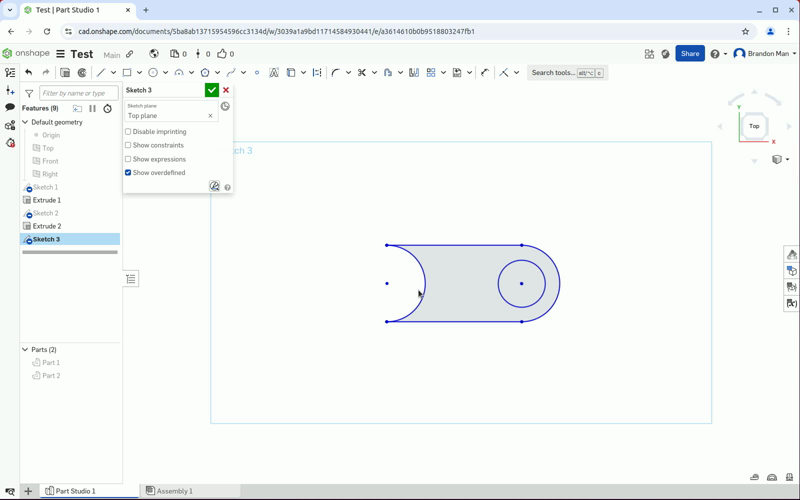
click(418, 289)
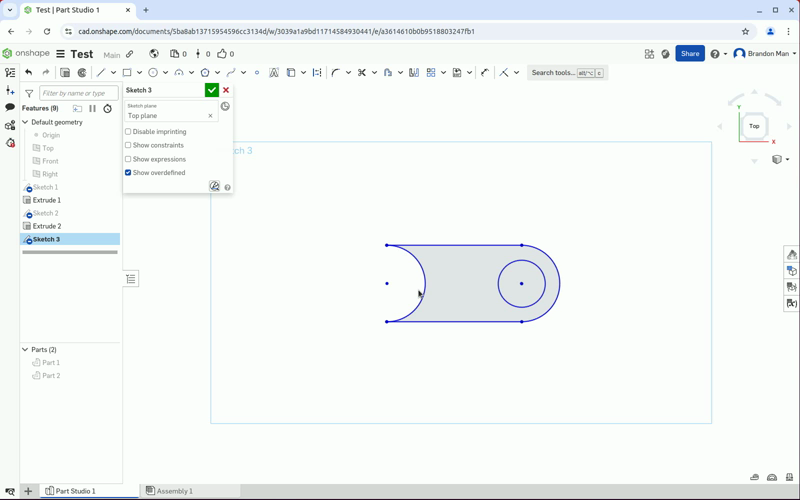
mouse_move(73, 352)
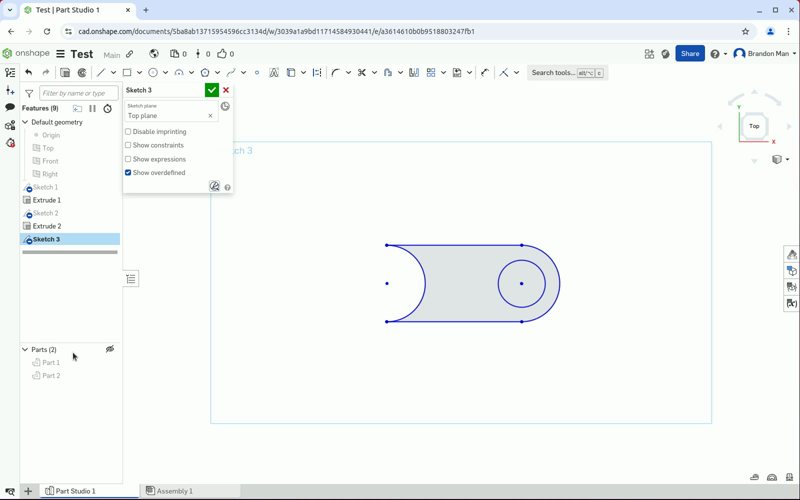
key(shift+y)
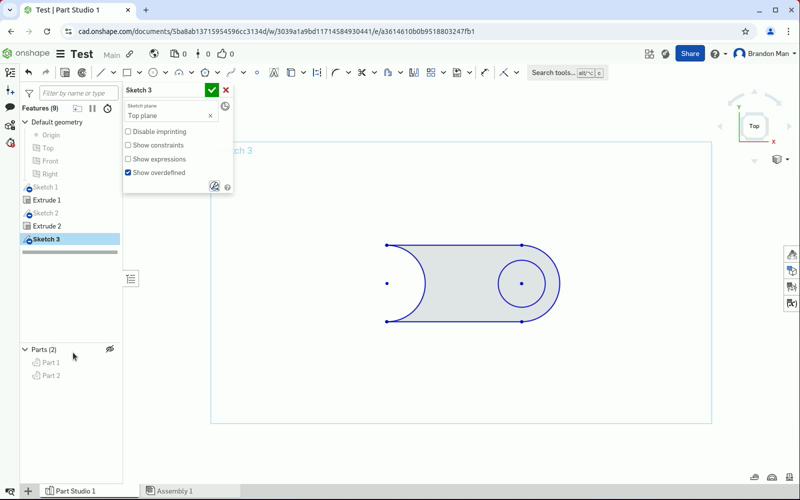
key(shift+e)
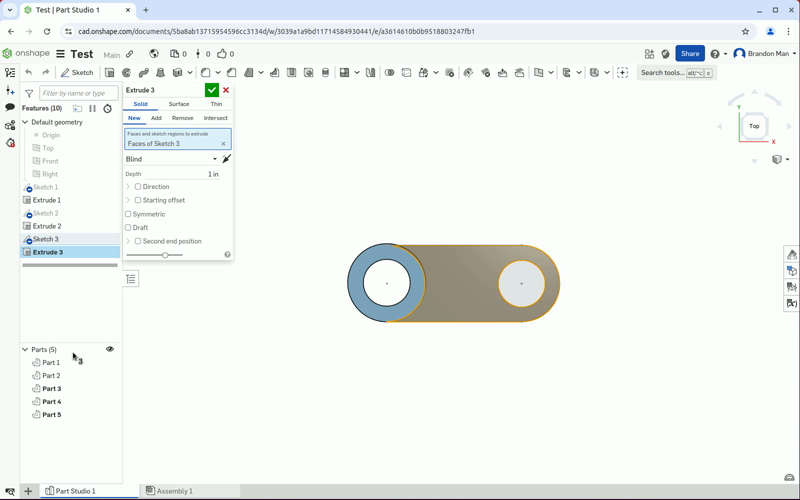
mouse_move(143, 106)
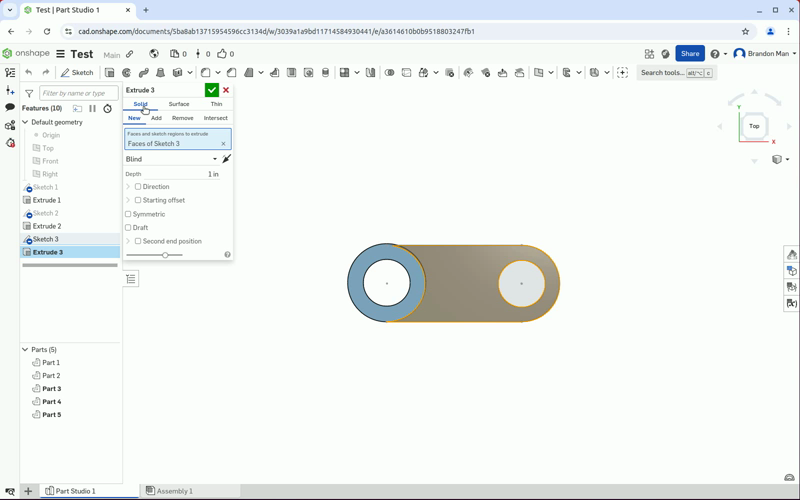
click(143, 106)
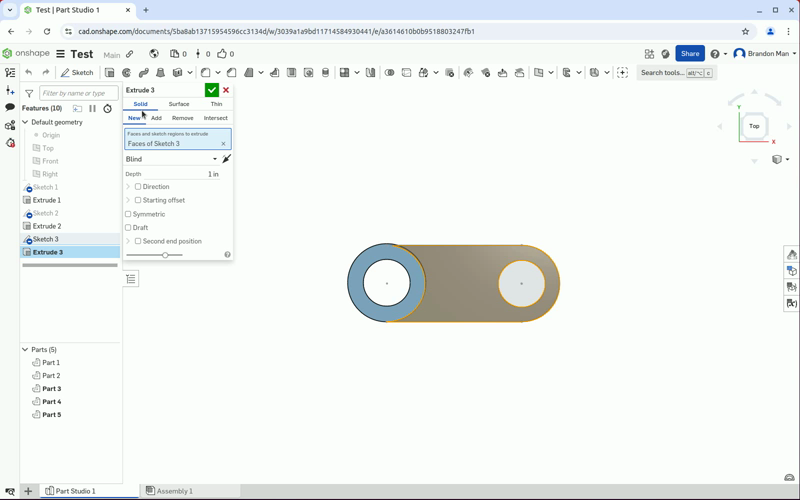
mouse_move(137, 120)
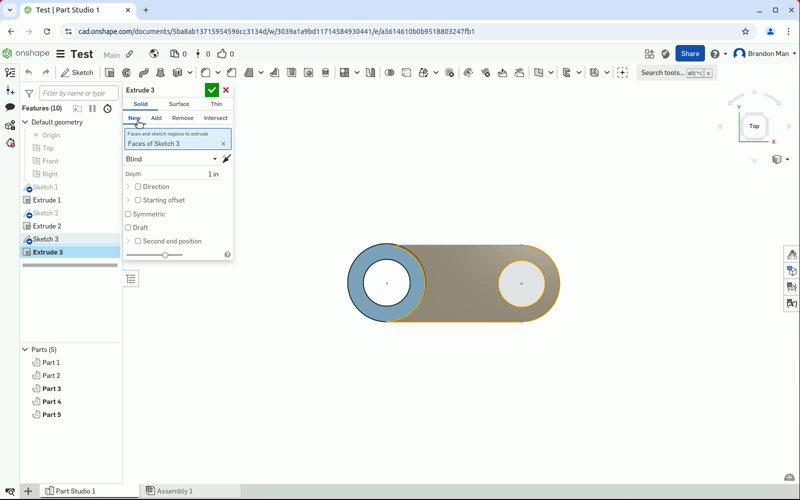
click(137, 120)
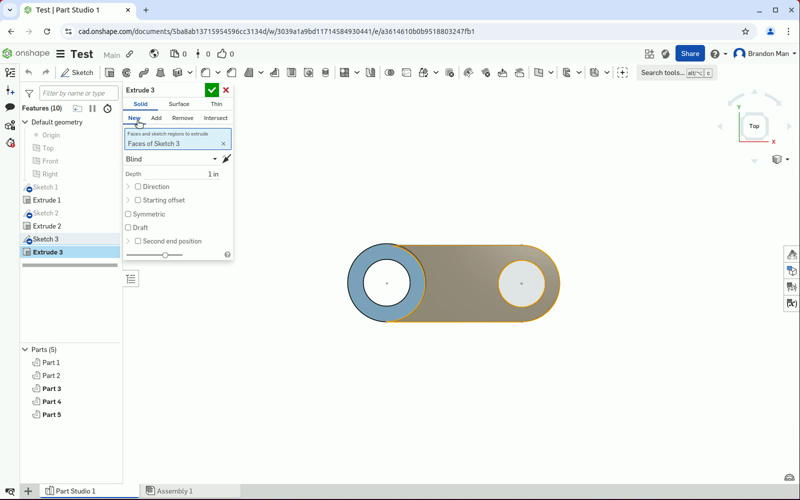
key(tab, 4)
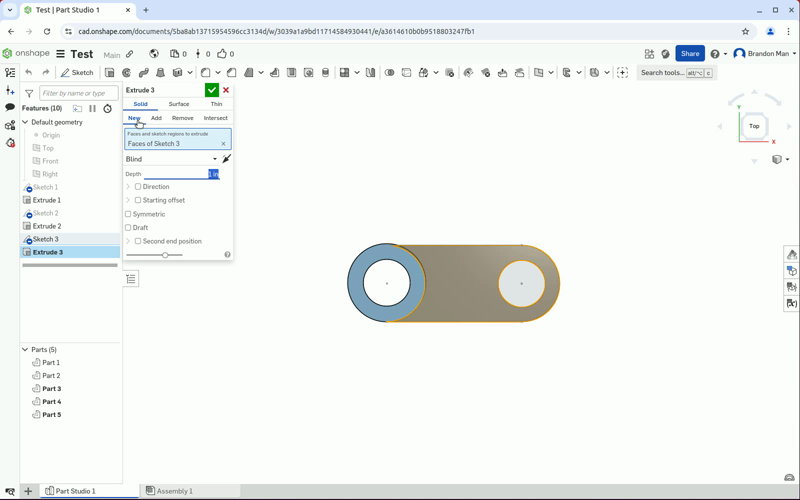
text(7.221)
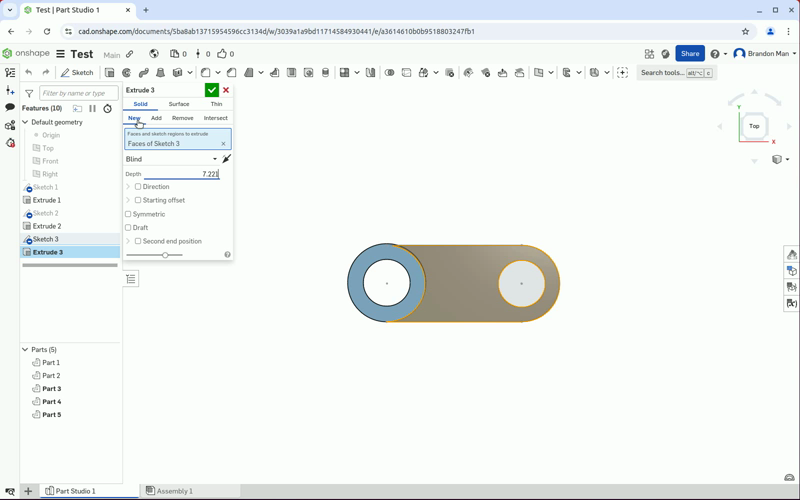
key(enter)
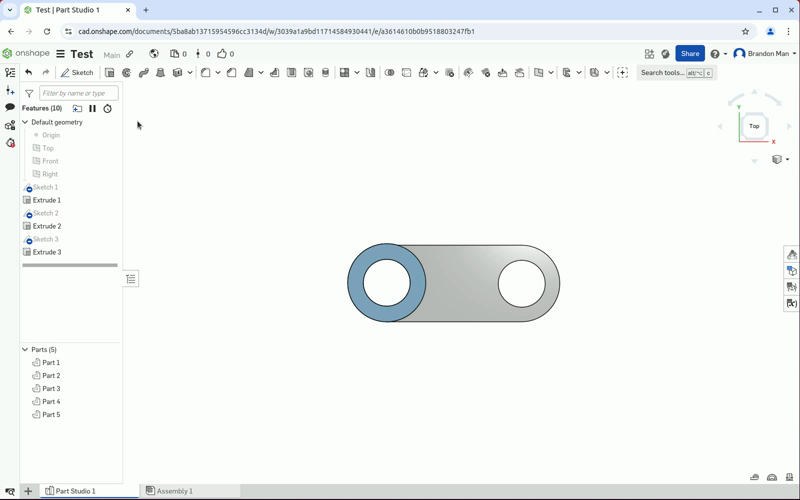
key(shift+h)
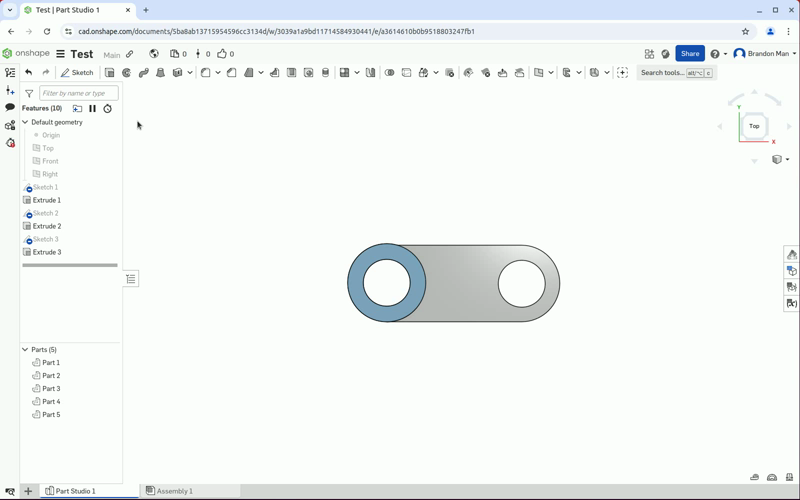
key(shift+h)
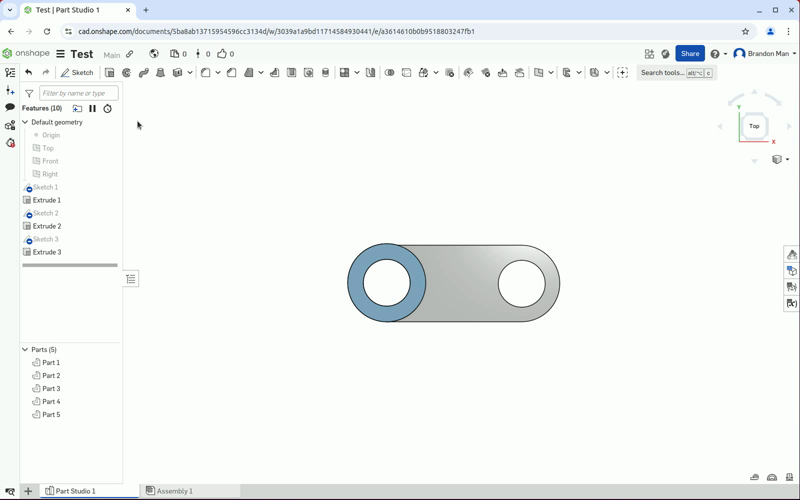
key(shift+7)
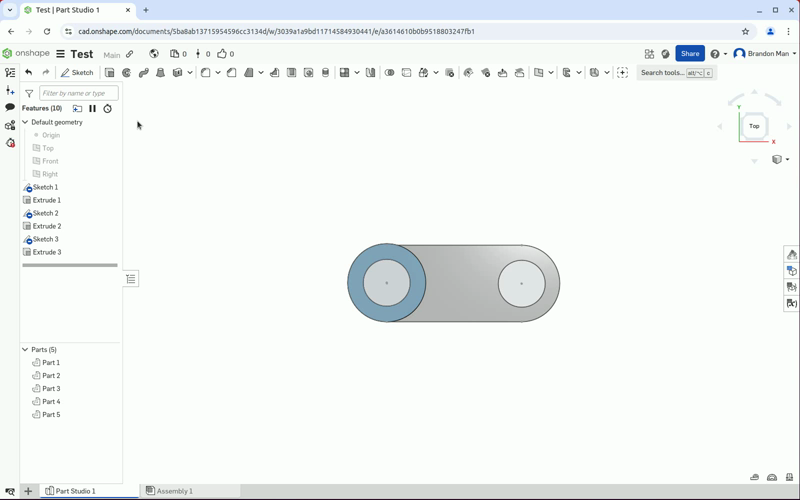
key(up, 3)
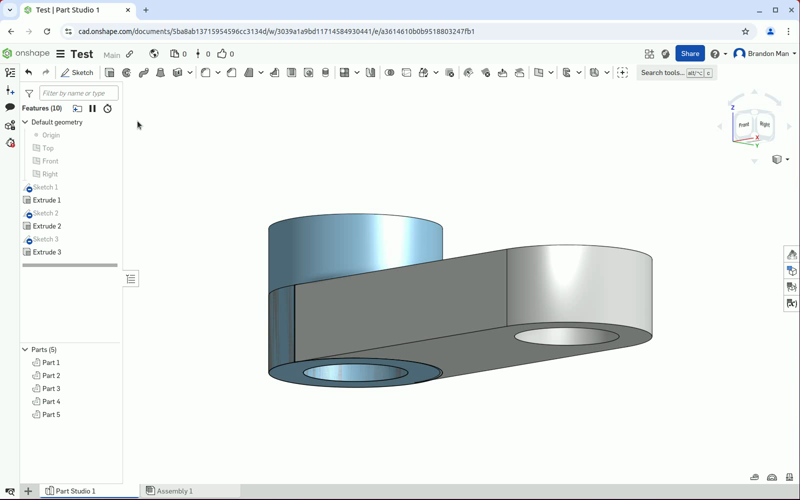
key(left, 3)
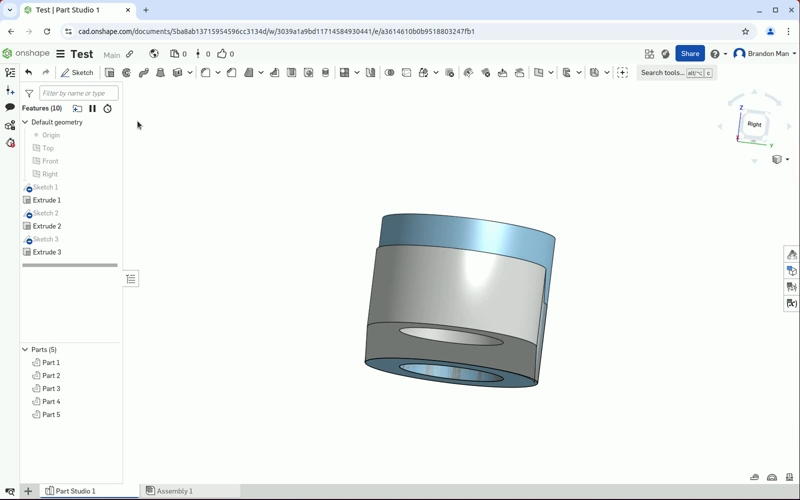
key(right, 3)
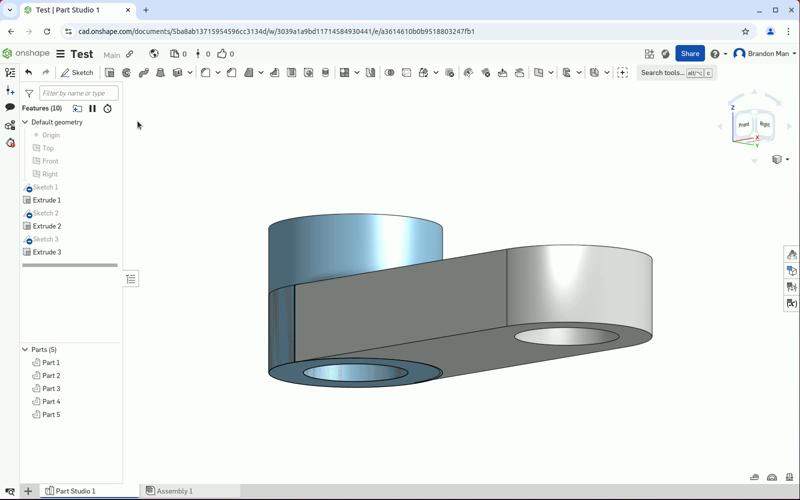
key(down, 3)
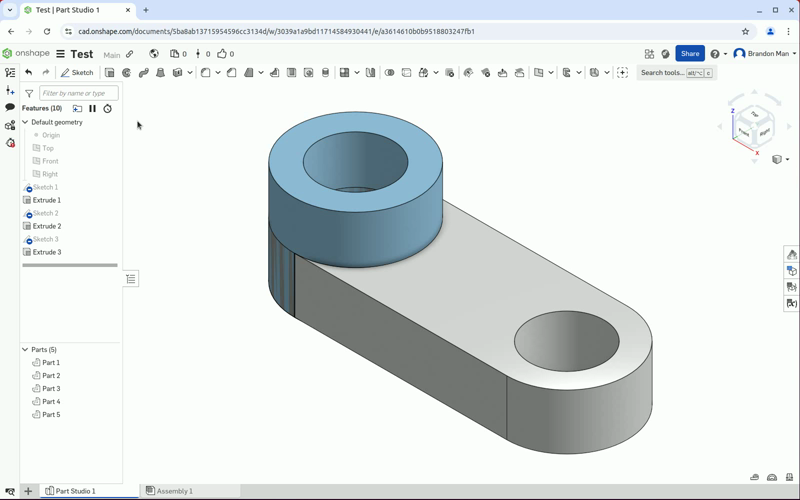
mouse_move(73, 189)
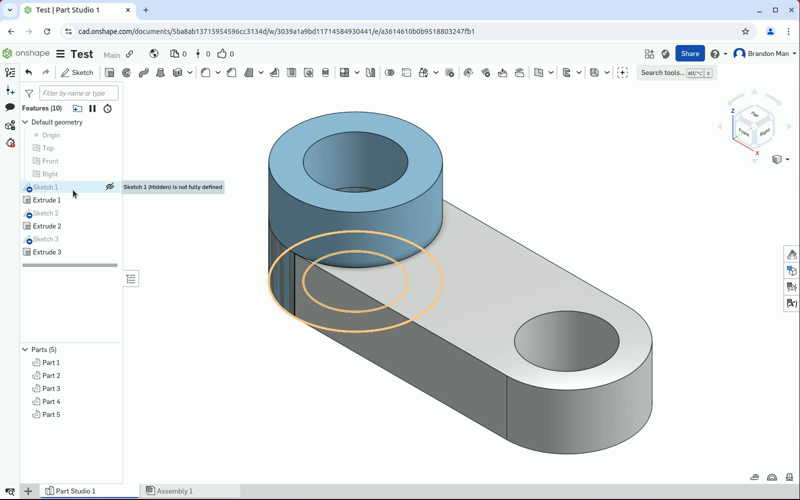
click(73, 189)